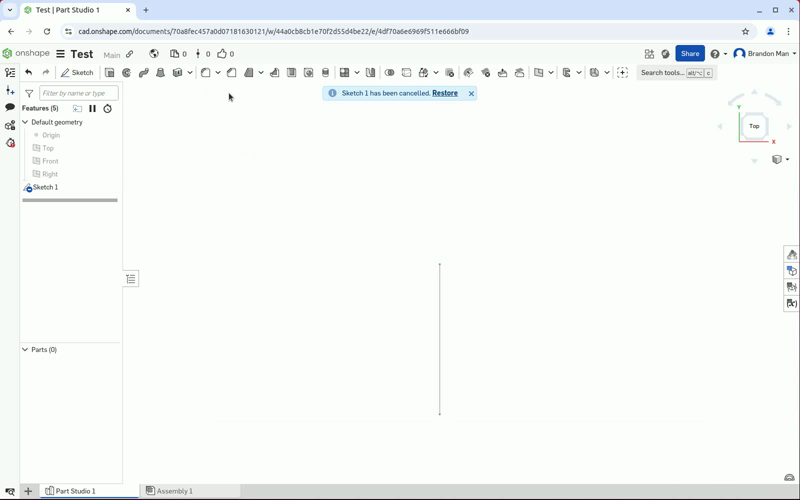
key(shift+h)
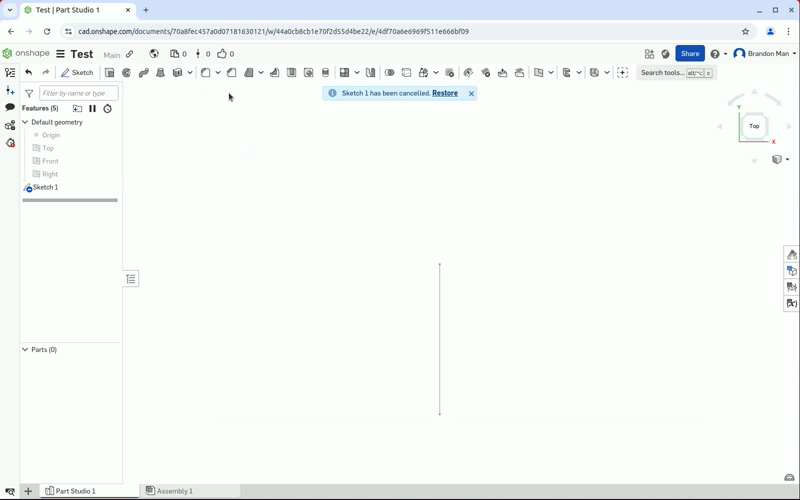
key(shift+s)
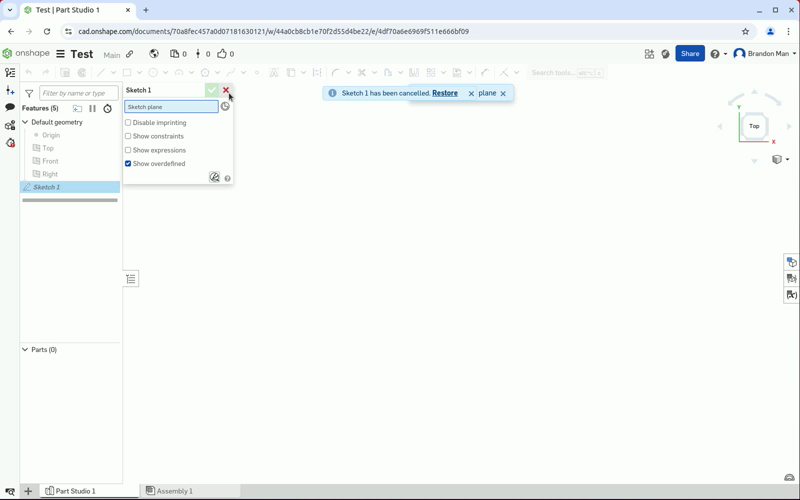
mouse_move(73, 150)
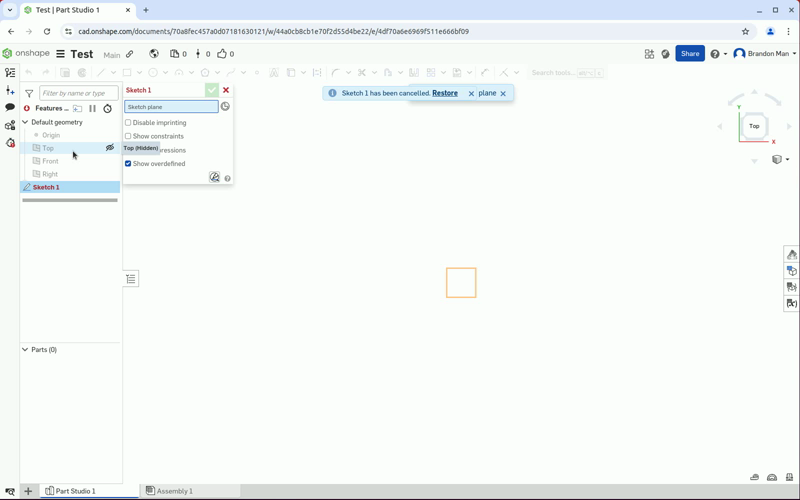
click(73, 150)
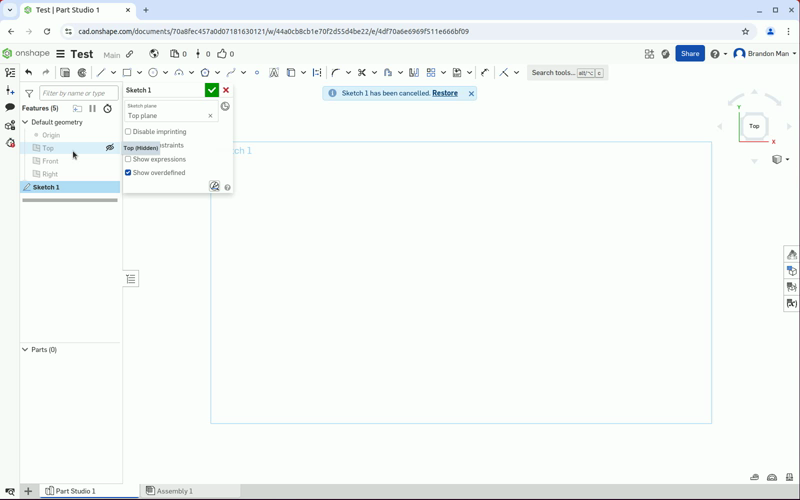
mouse_move(73, 352)
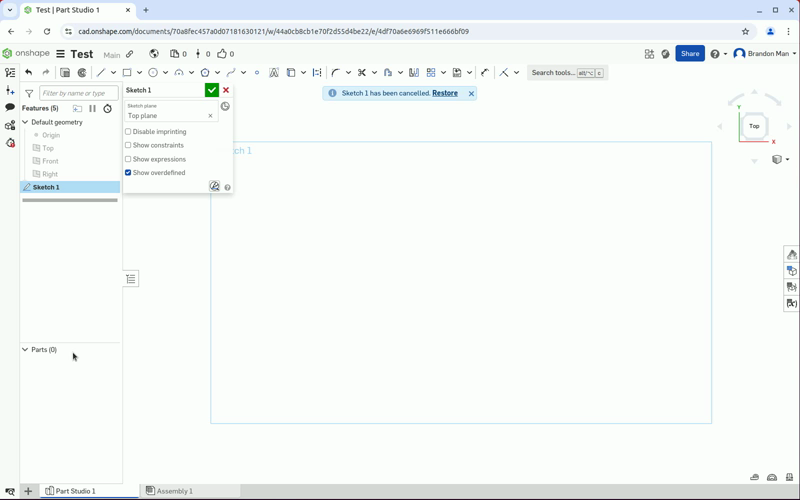
key(y)
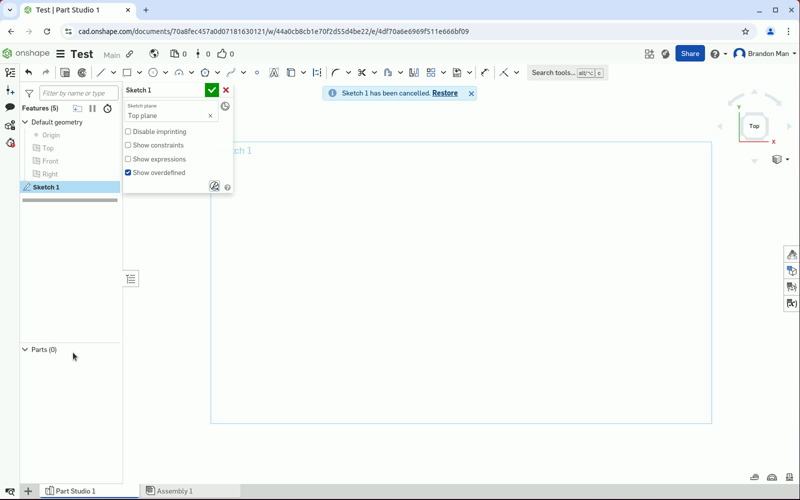
key(l)
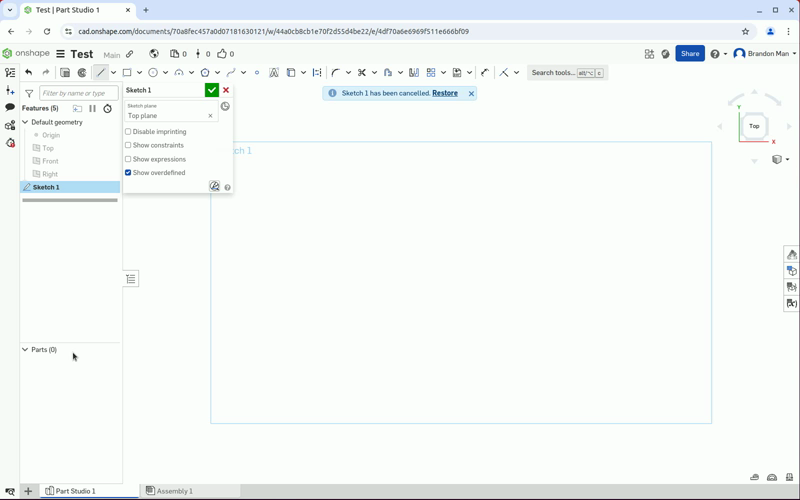
key_down(shift)
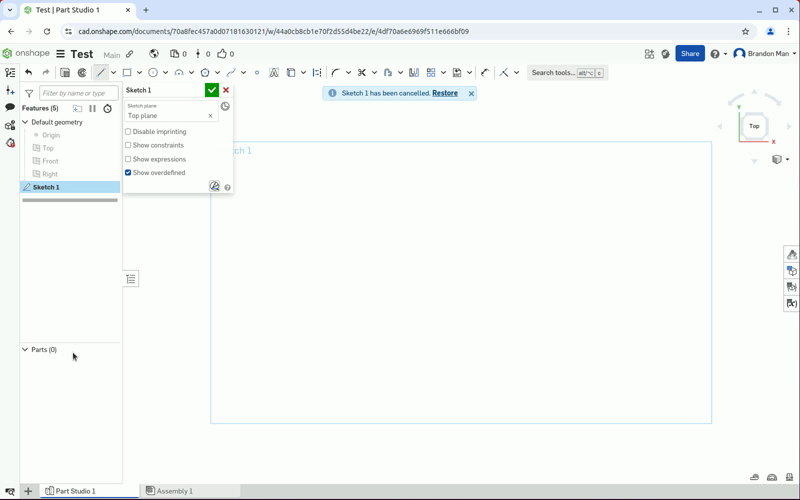
mouse_move(396, 332)
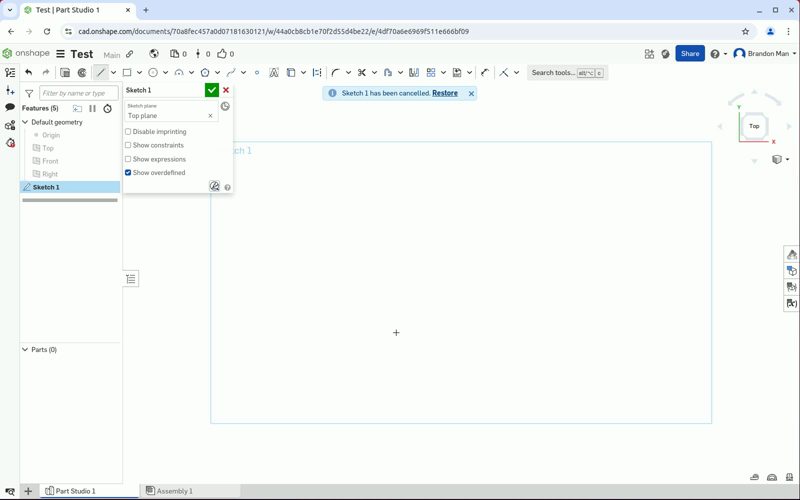
click(396, 332)
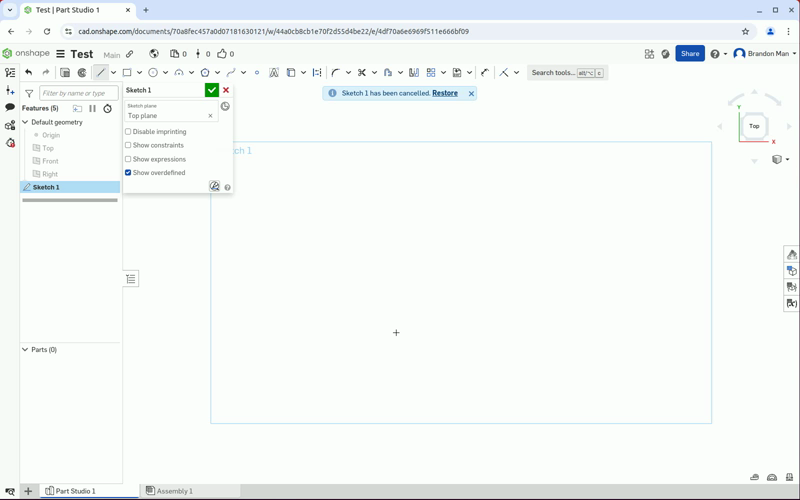
key_up(shift)
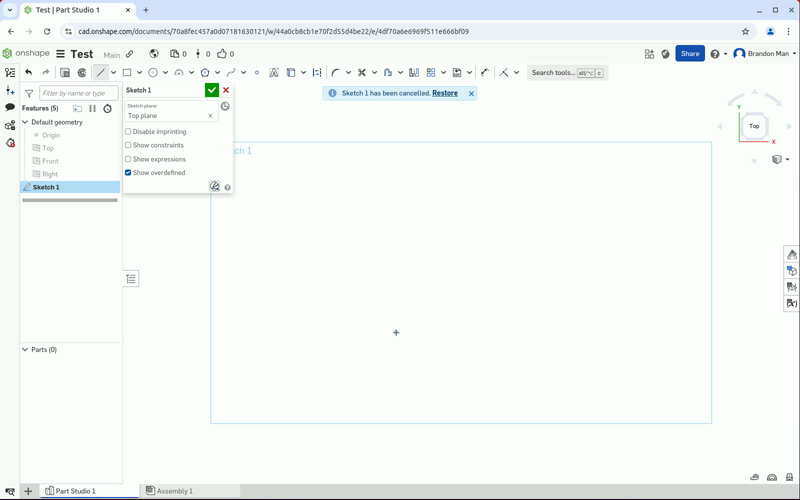
key_down(shift)
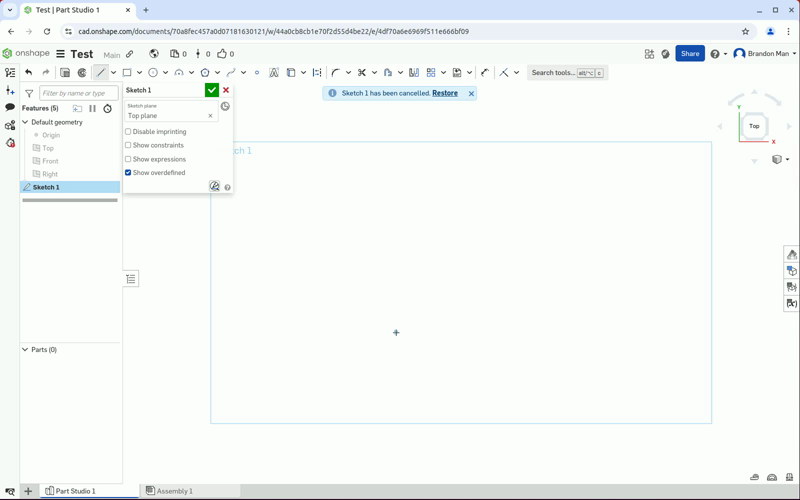
mouse_move(546, 332)
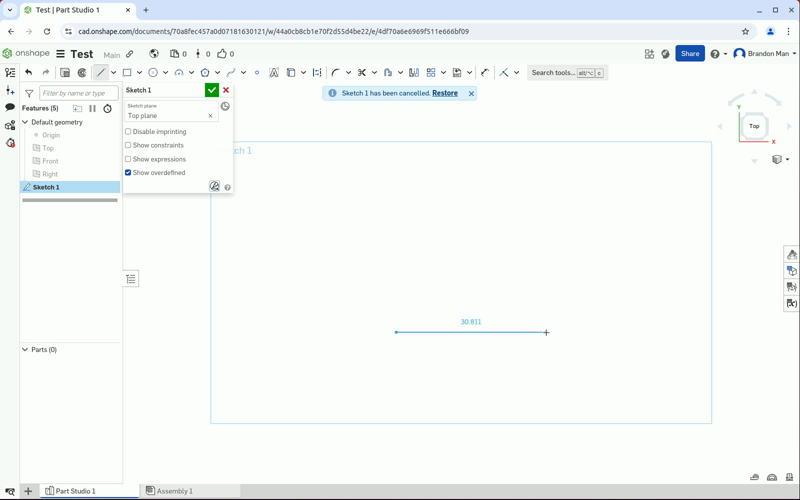
click(546, 332)
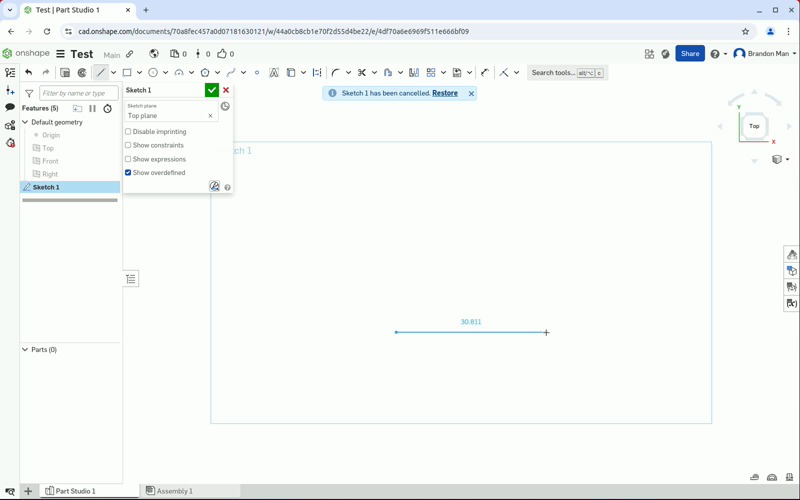
key_up(shift)
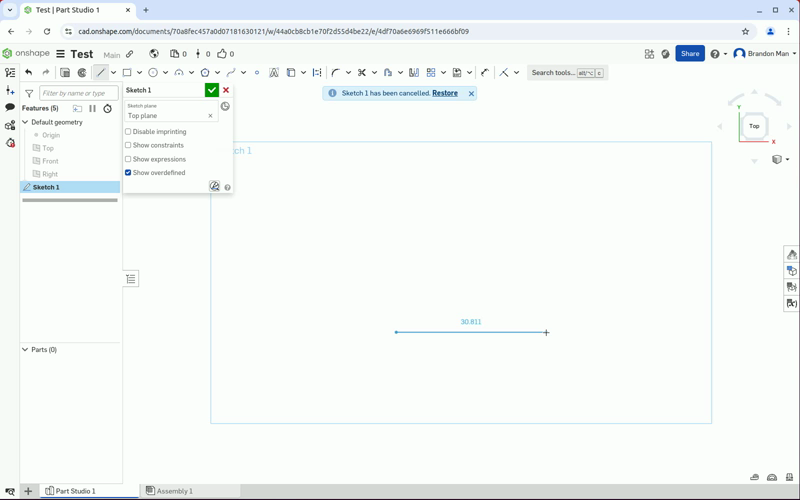
key_down(shift)
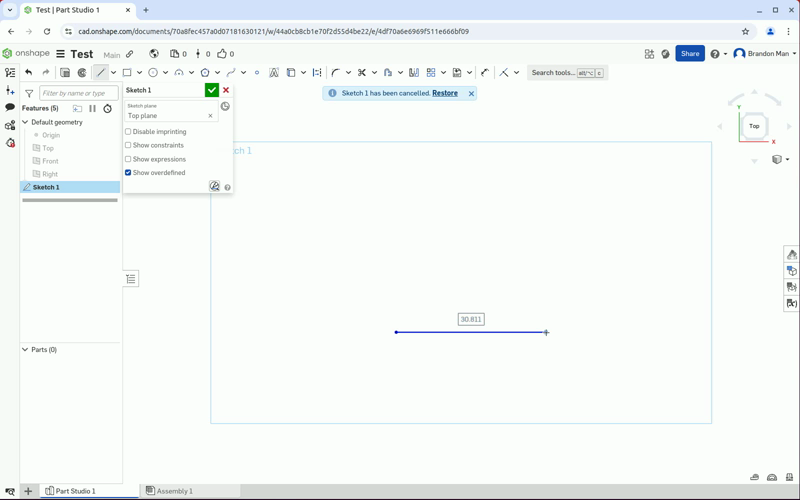
mouse_move(546, 239)
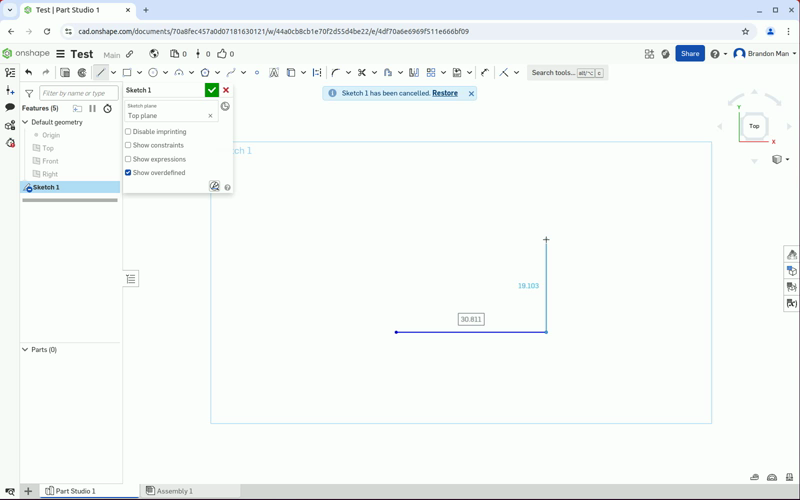
click(546, 239)
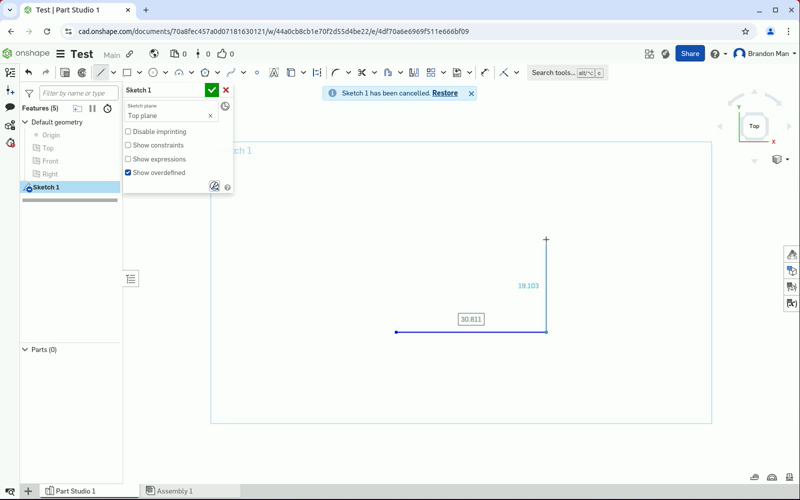
key_up(shift)
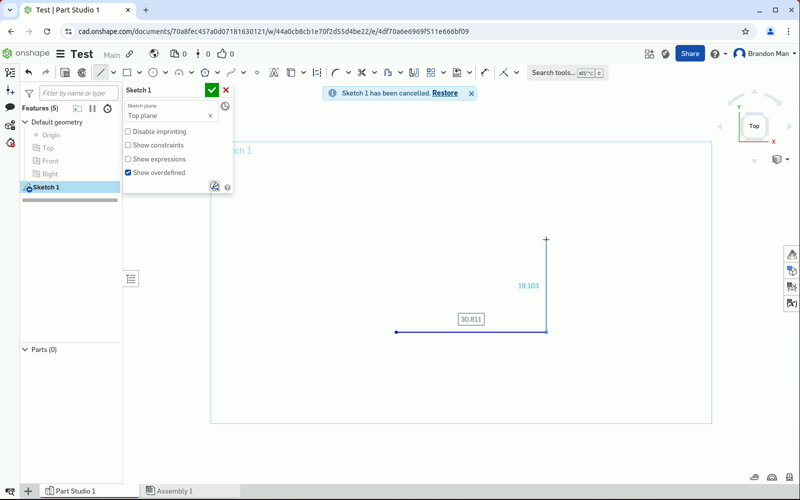
key_down(shift)
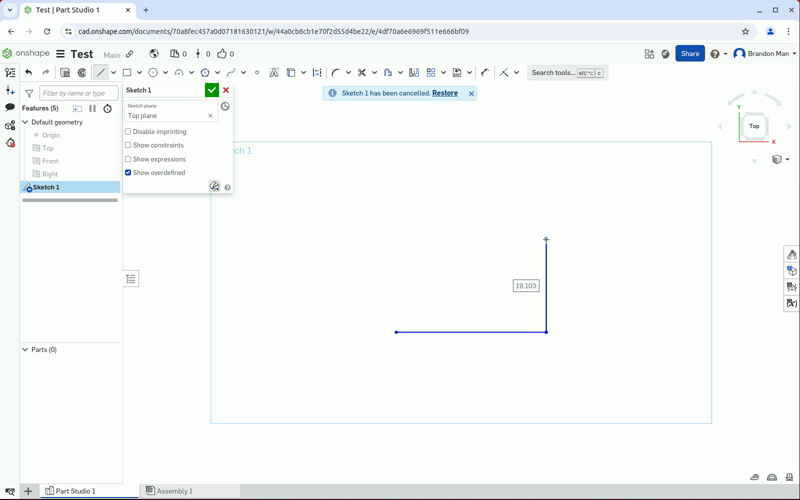
mouse_move(396, 239)
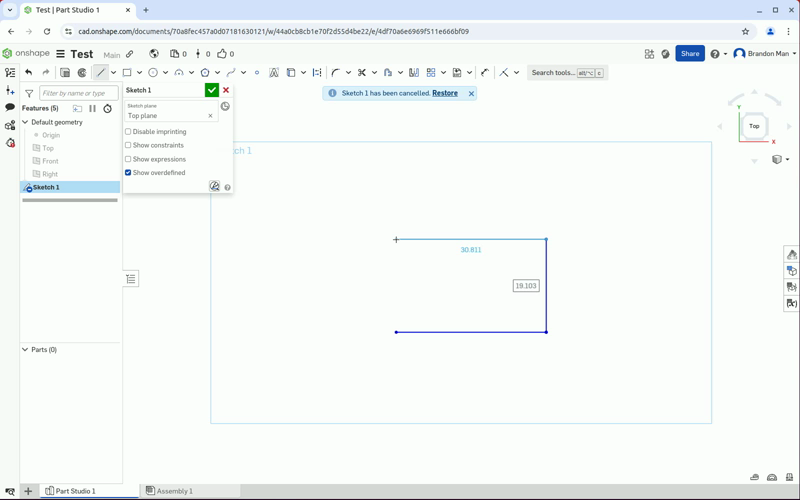
click(396, 239)
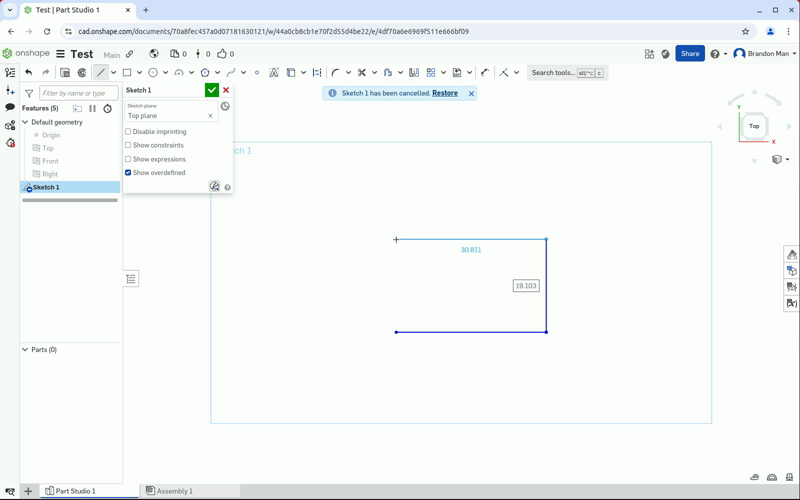
key_up(shift)
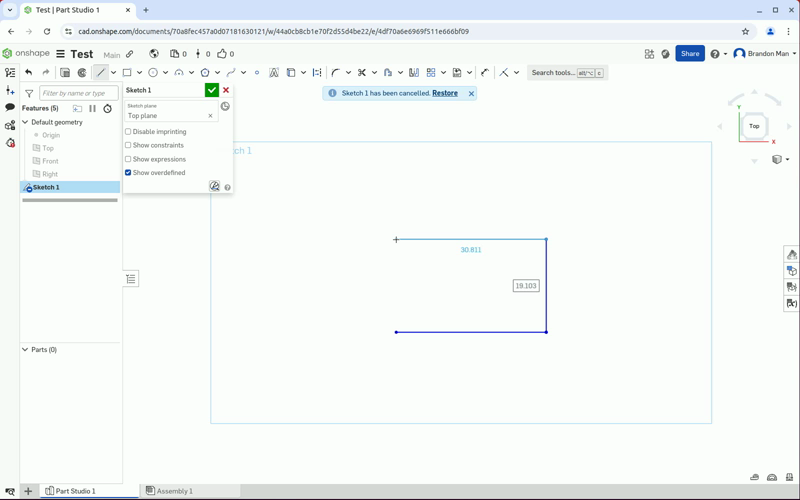
key_down(shift)
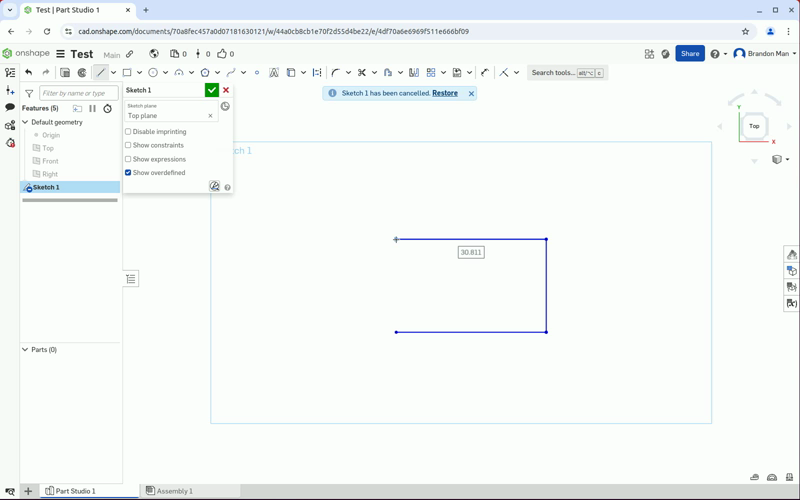
mouse_move(396, 332)
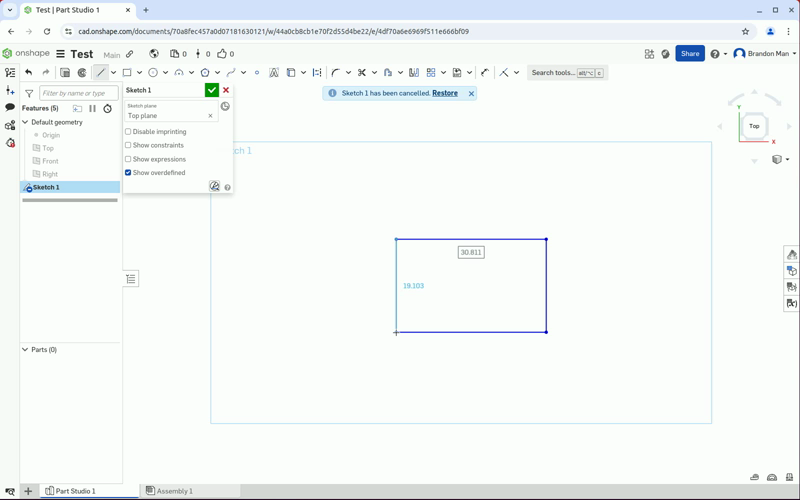
key_up(shift)
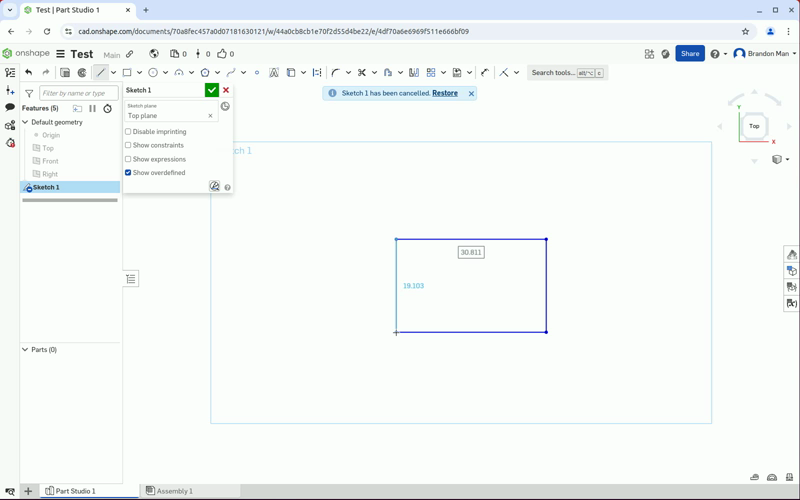
click(396, 332)
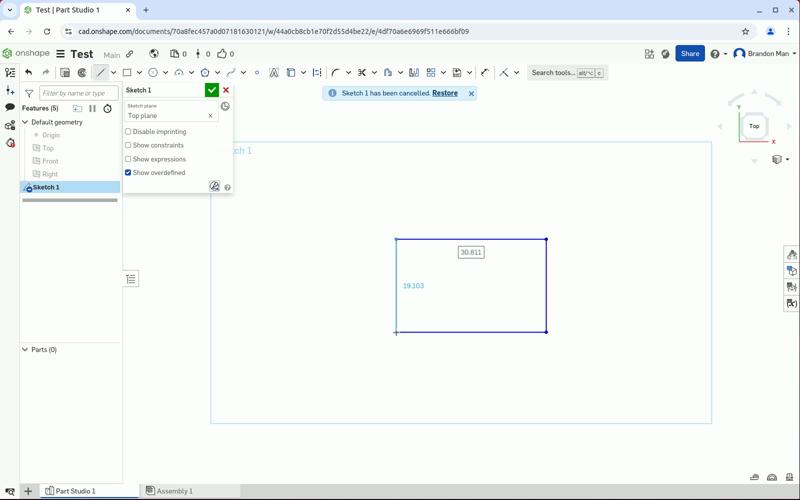
key(esc)
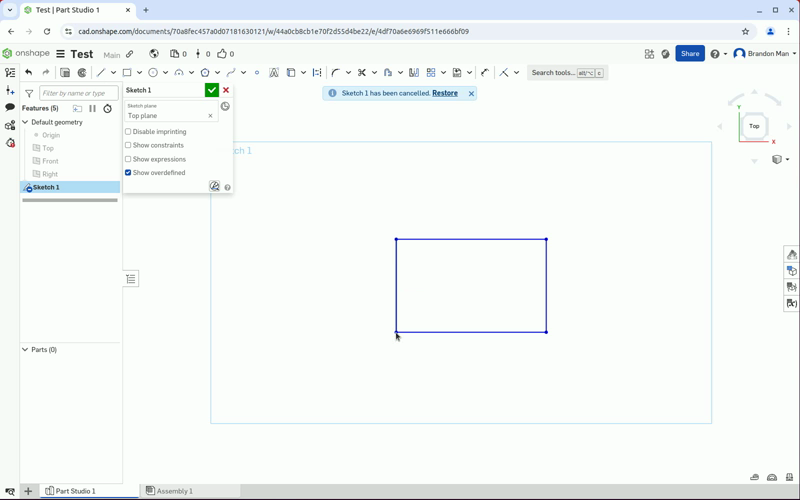
mouse_move(439, 255)
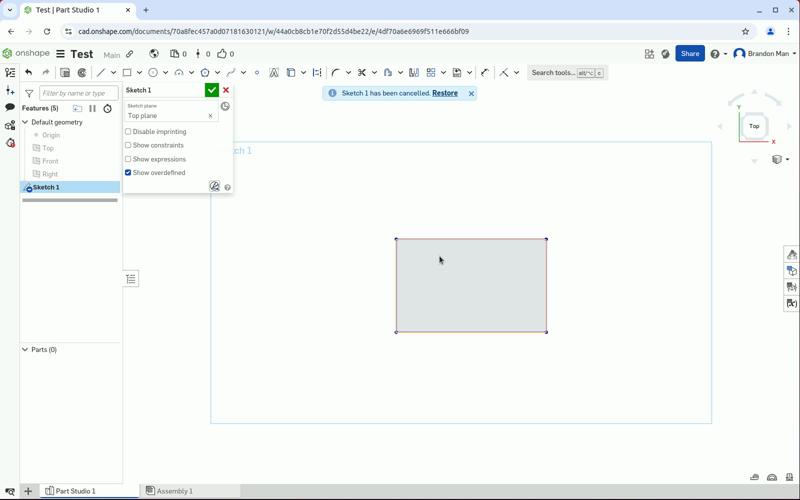
click(439, 255)
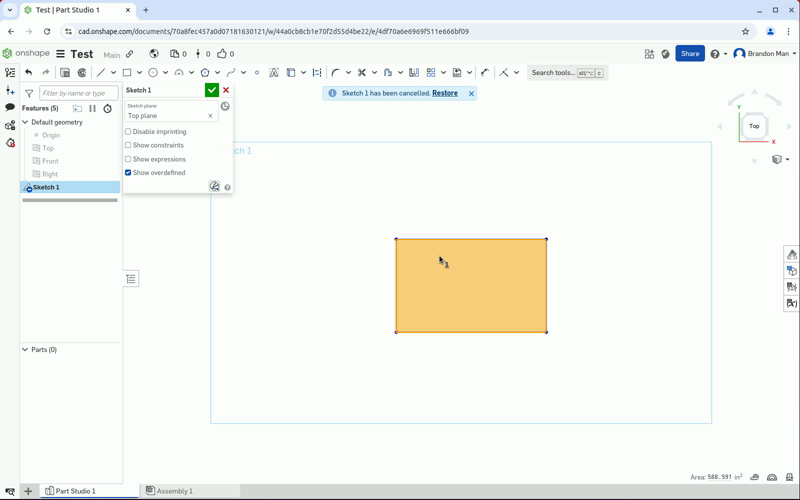
mouse_move(73, 352)
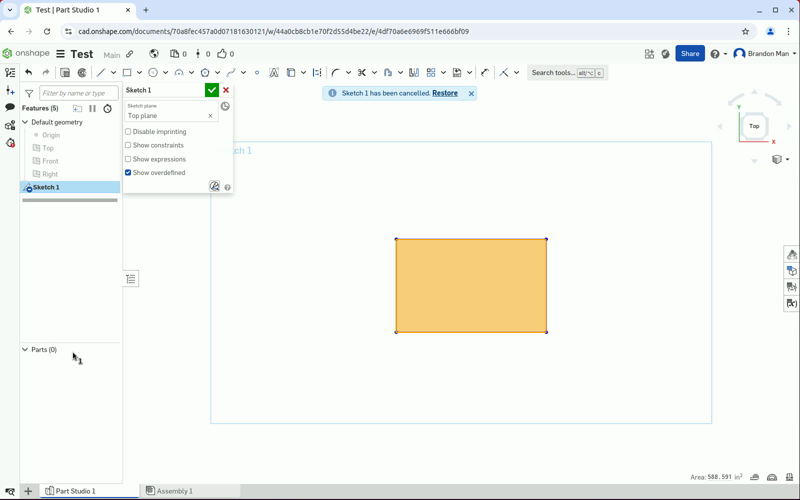
key(shift+y)
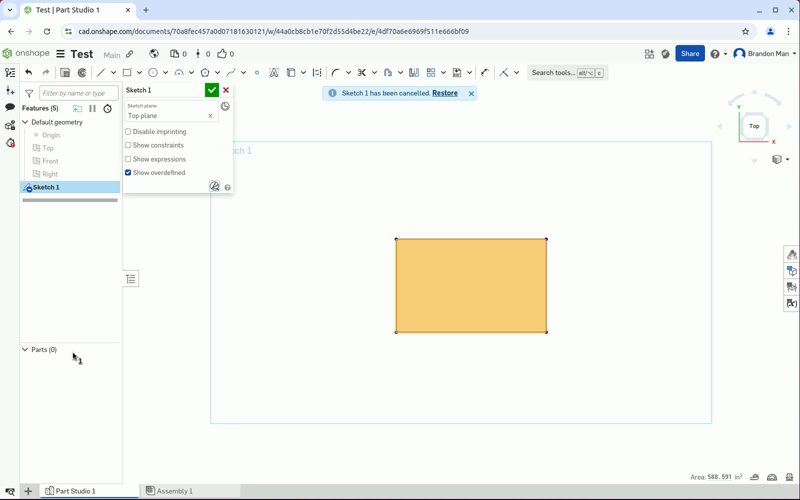
key(shift+e)
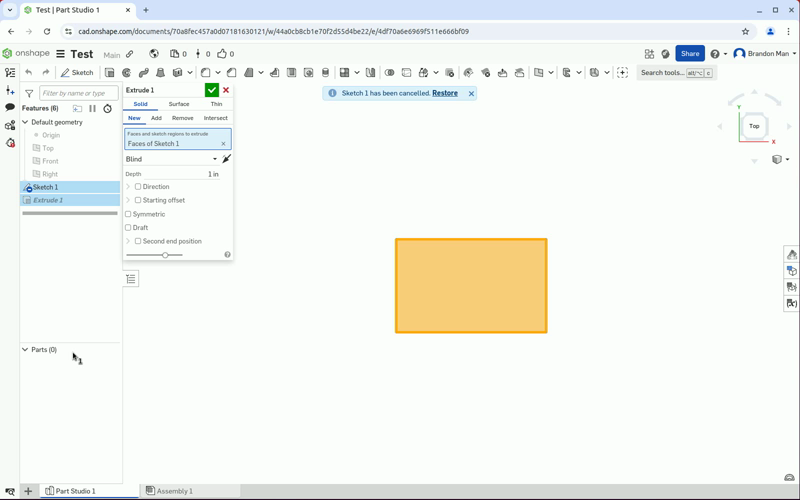
mouse_move(143, 106)
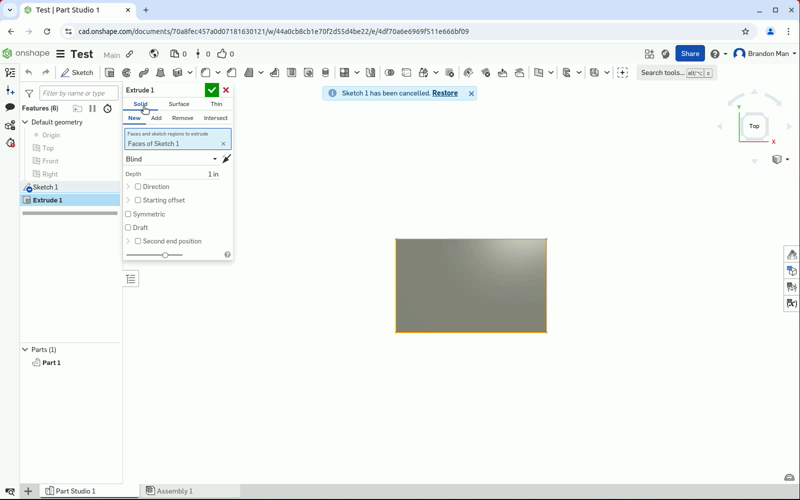
click(143, 106)
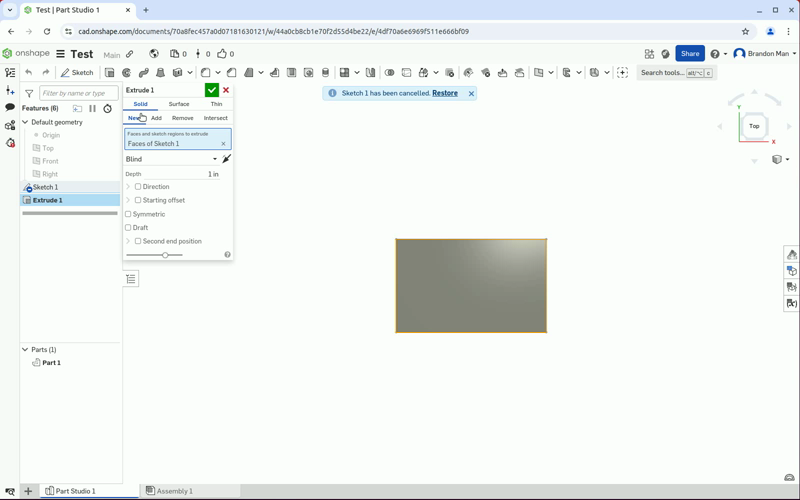
mouse_move(137, 120)
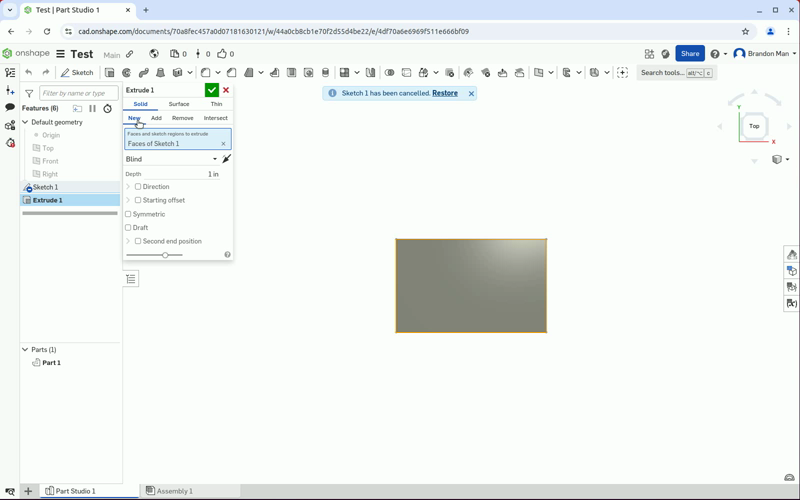
click(137, 120)
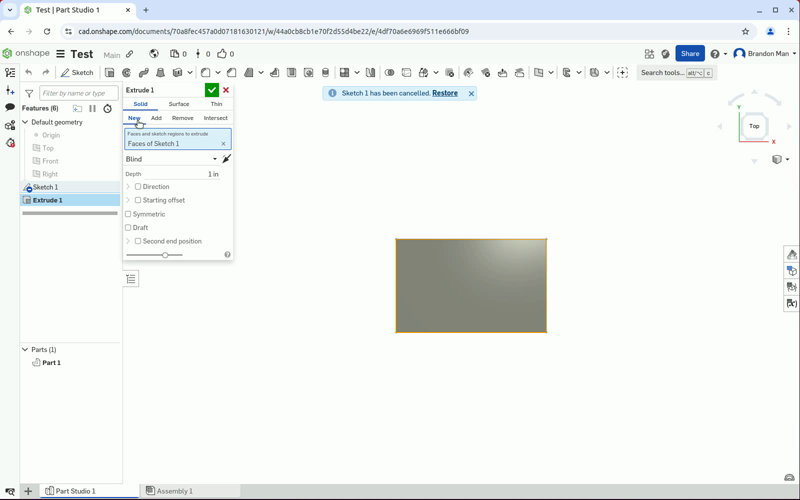
key(tab, 4)
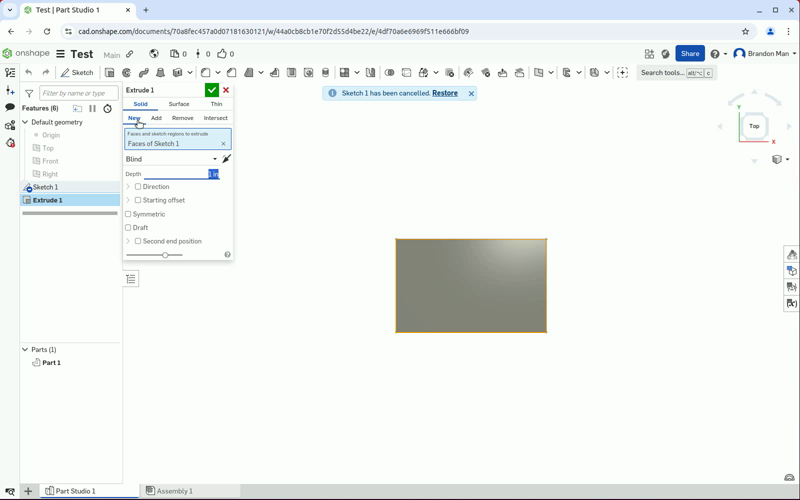
text(7.703)
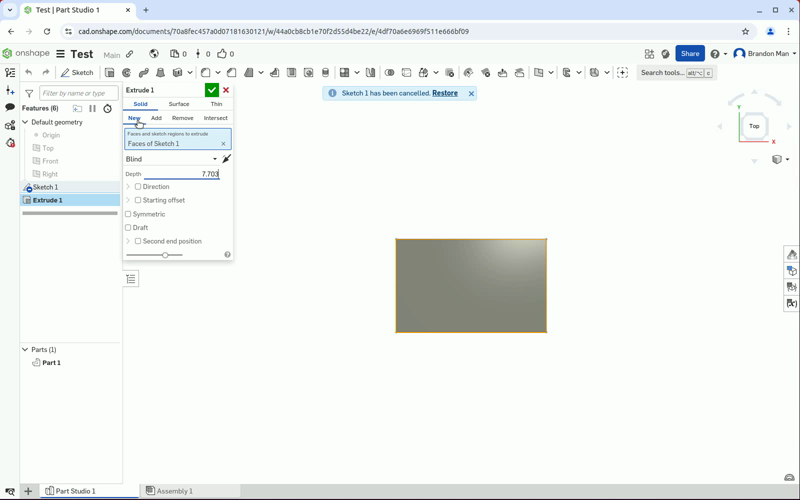
key(enter)
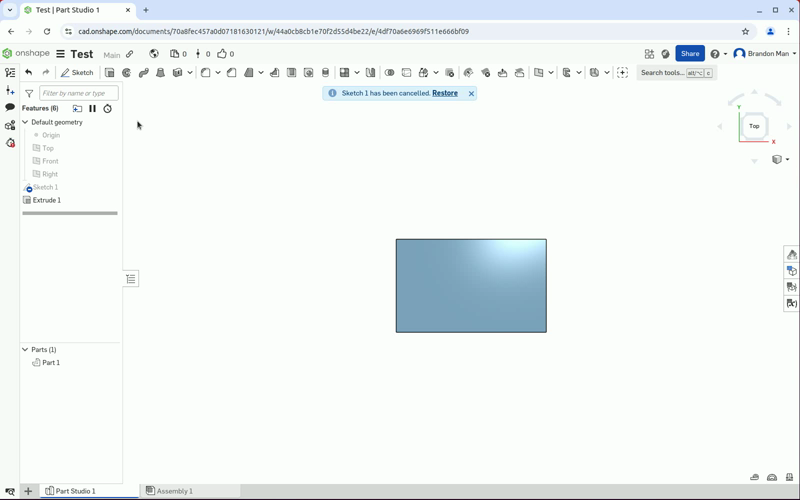
key(shift+h)
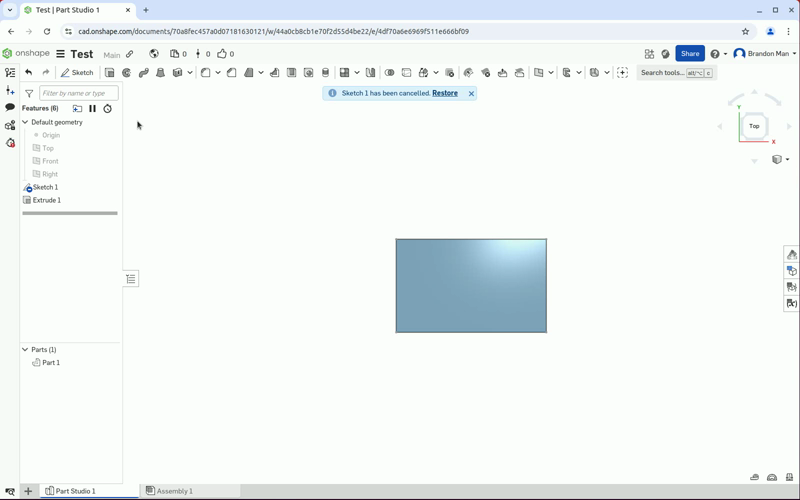
key(shift+h)
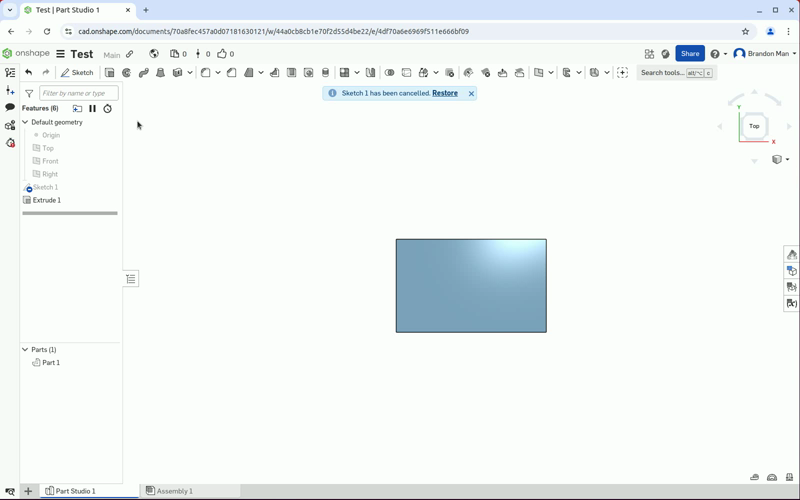
mouse_move(73, 189)
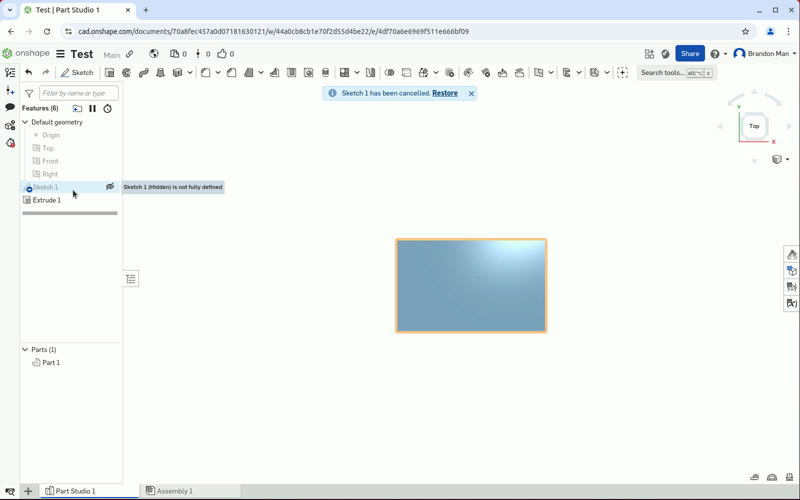
click(73, 189)
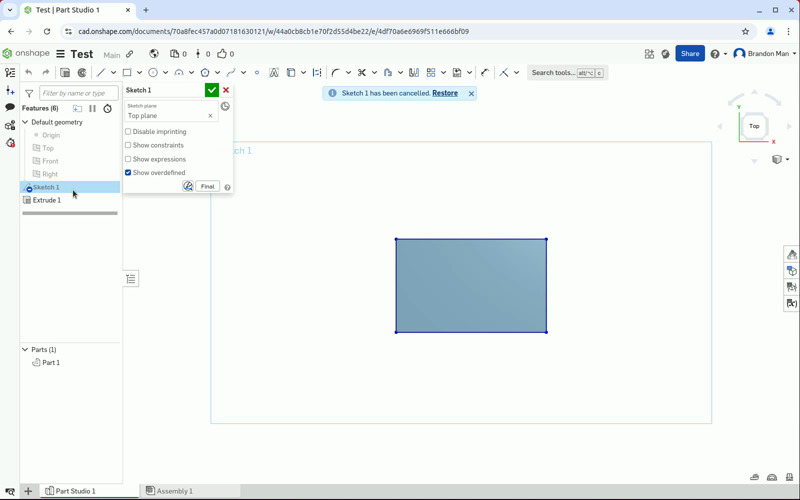
mouse_move(229, 92)
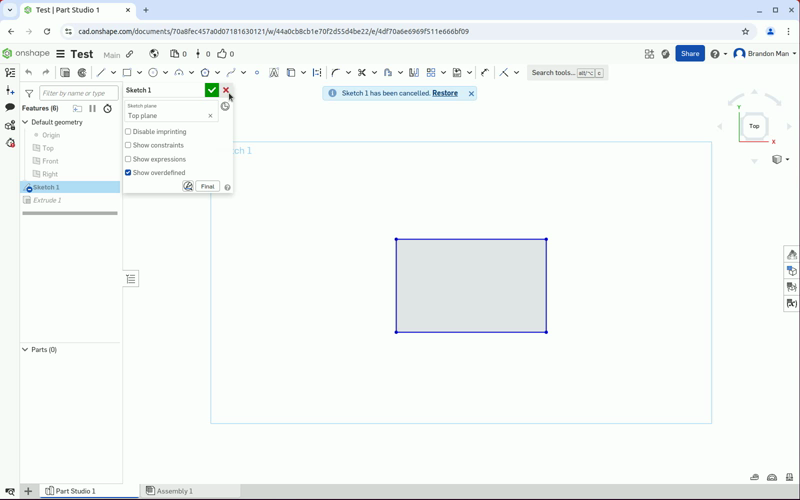
click(229, 92)
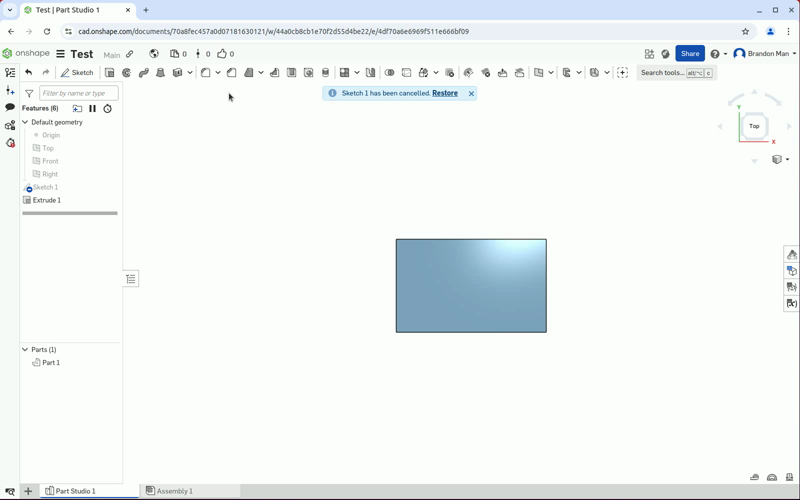
mouse_move(541, 75)
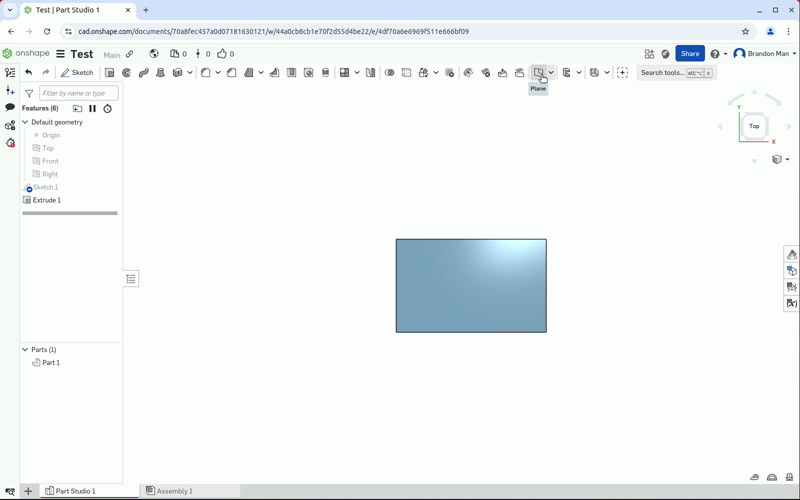
click(541, 75)
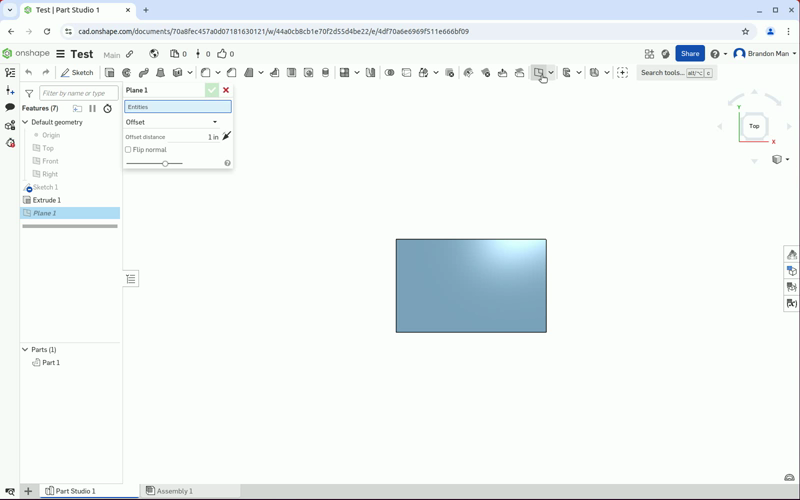
mouse_move(73, 150)
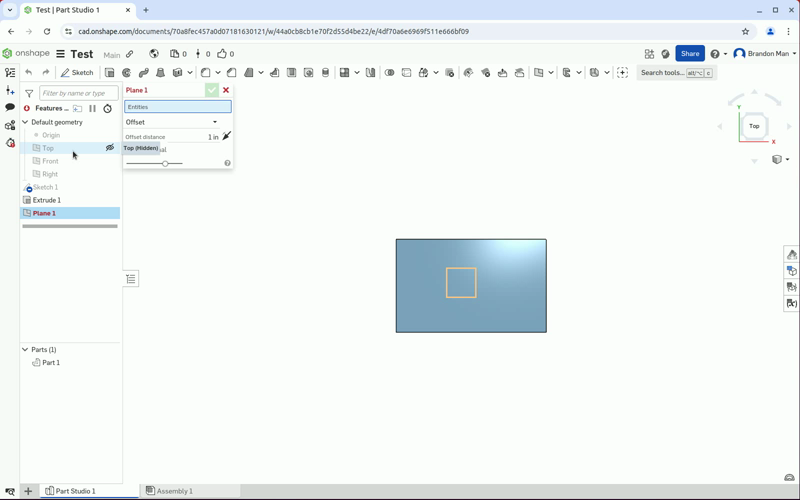
click(73, 150)
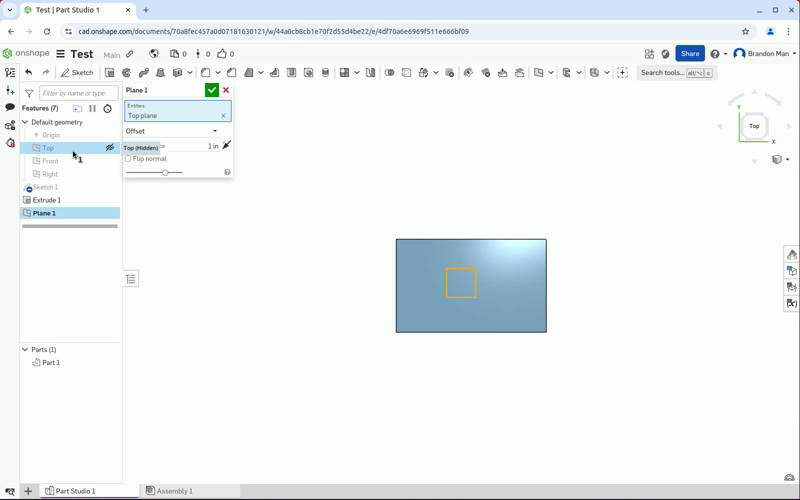
key(tab, 2)
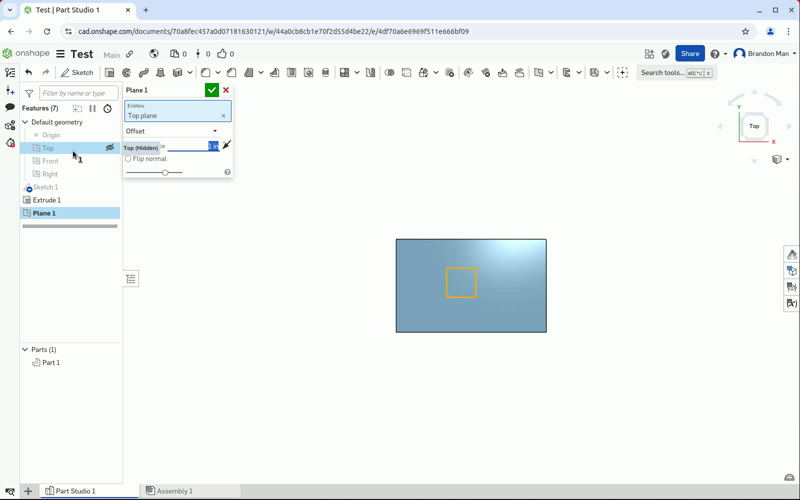
text(7.703)
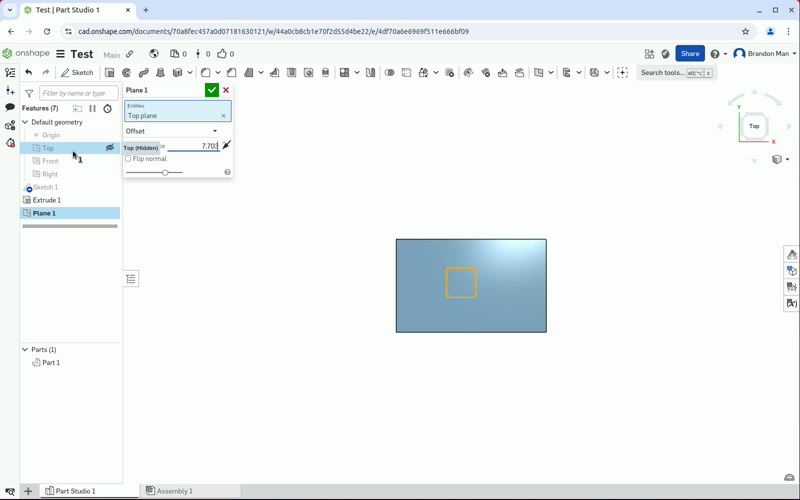
key(enter, 2)
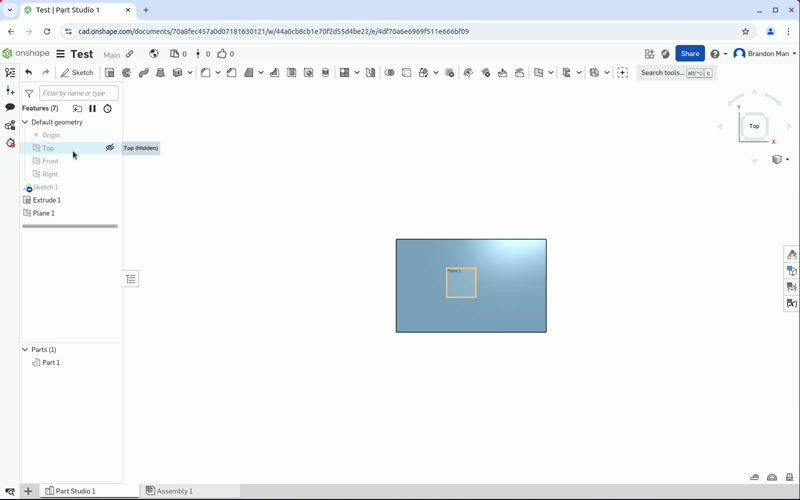
key(shift+s)
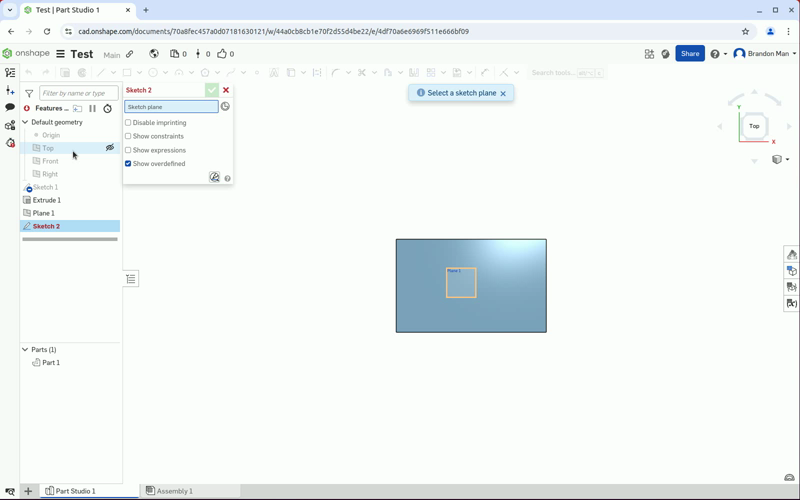
mouse_move(73, 215)
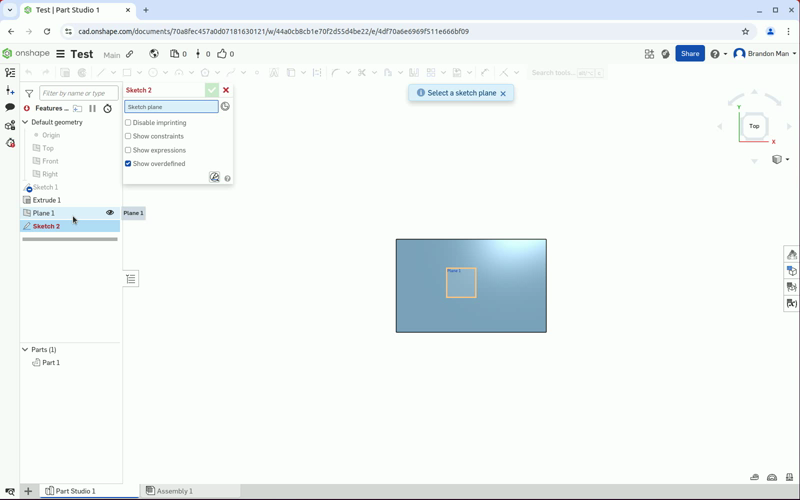
click(73, 215)
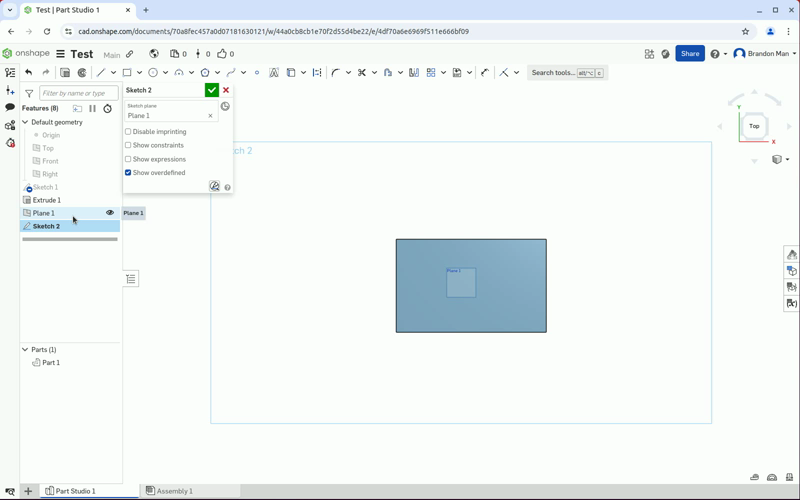
mouse_move(73, 352)
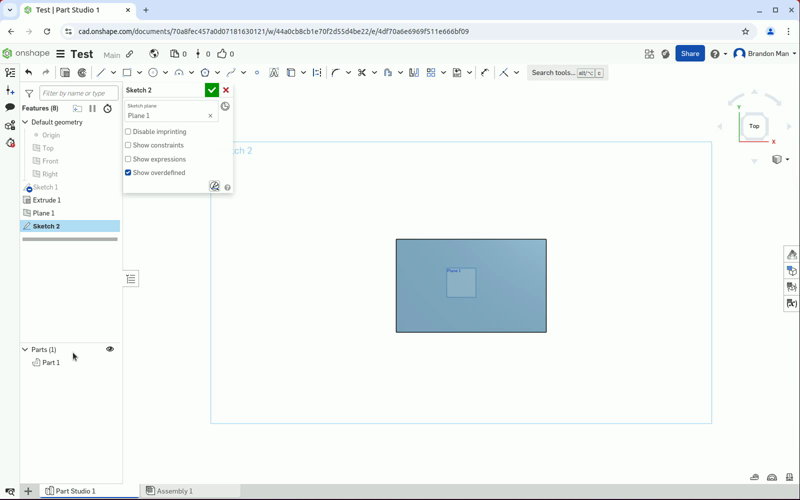
key(y)
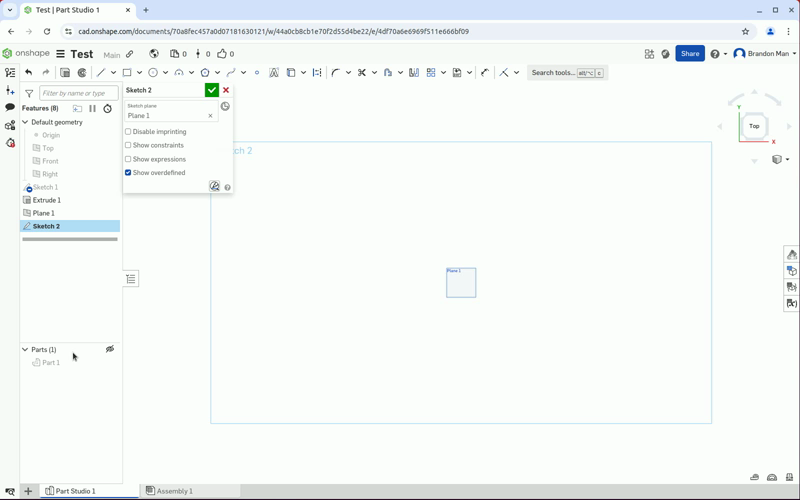
key(l)
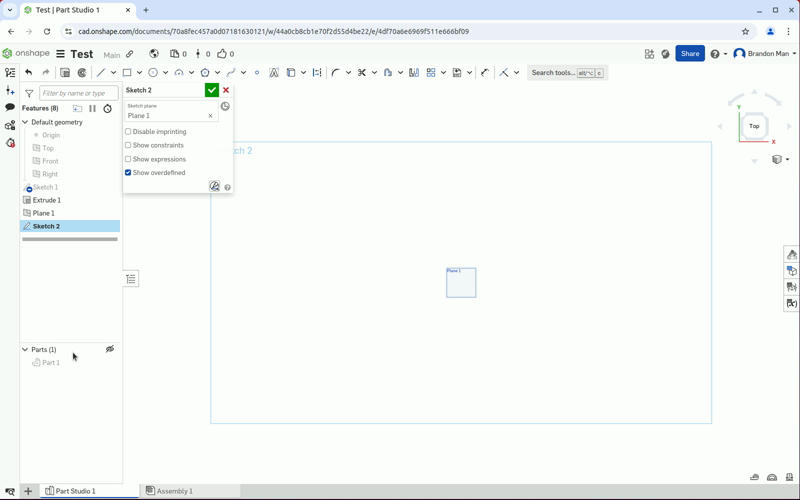
key_down(shift)
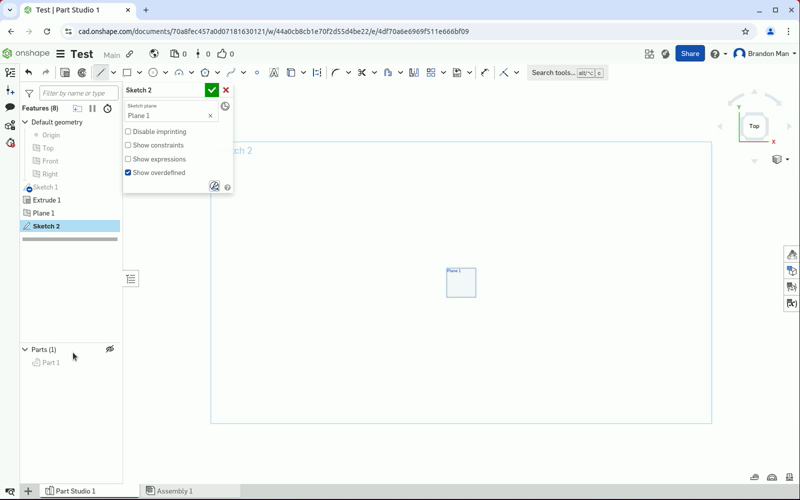
mouse_move(396, 294)
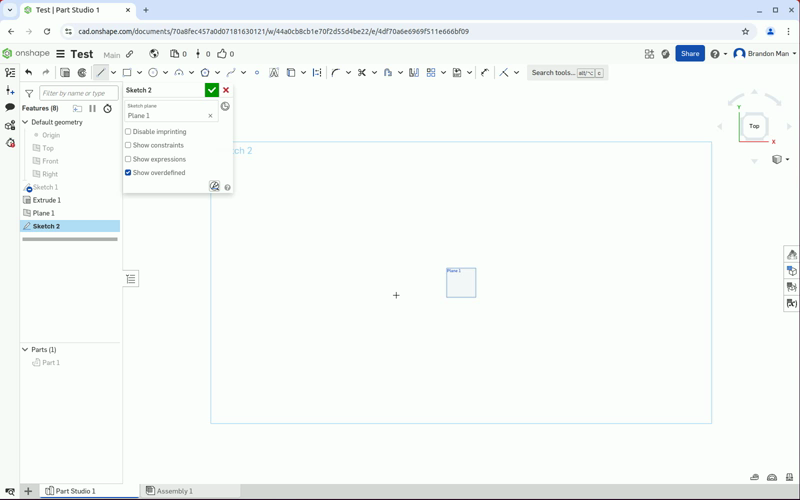
click(396, 294)
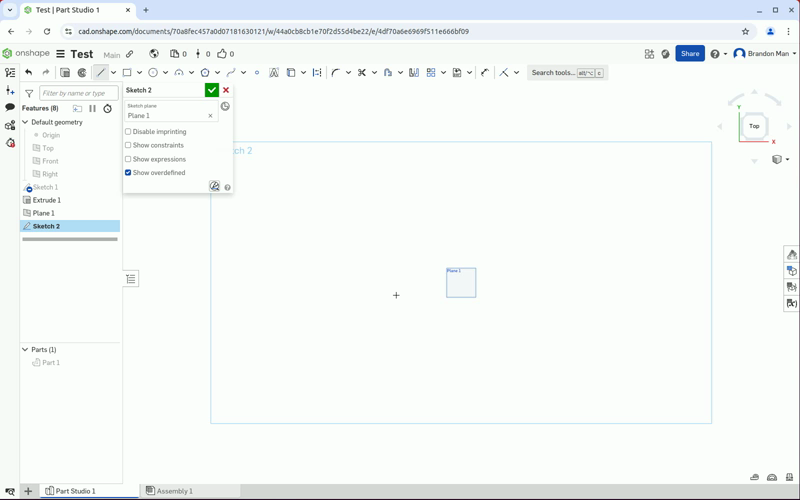
key_up(shift)
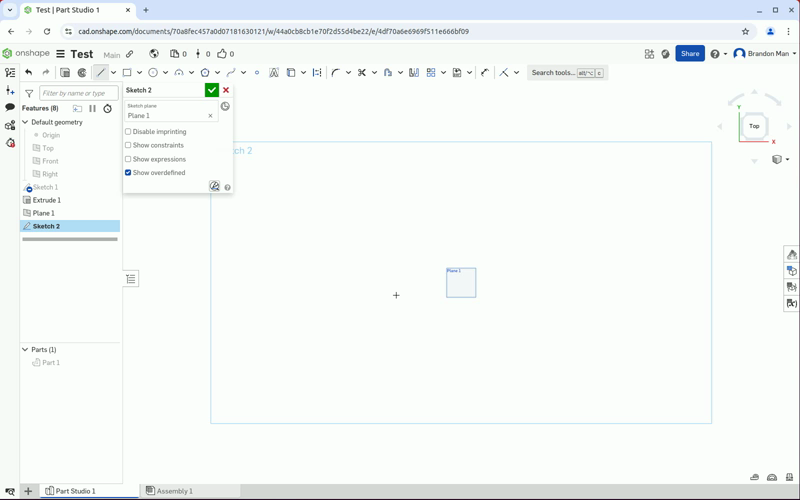
key_down(shift)
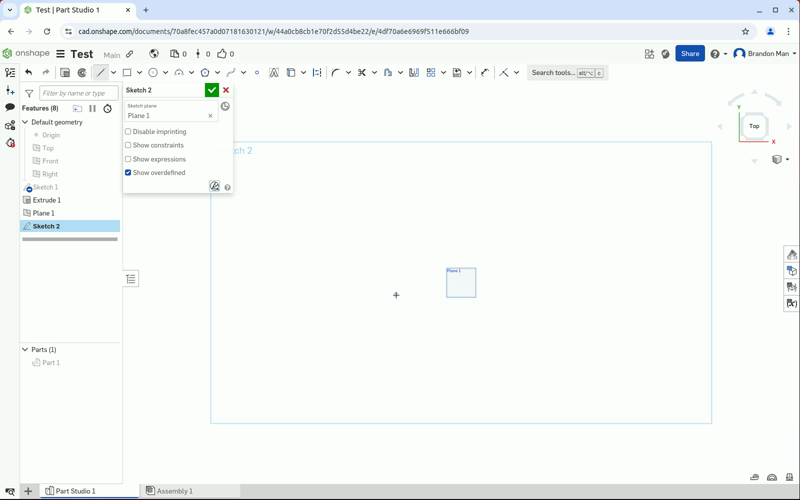
mouse_move(426, 294)
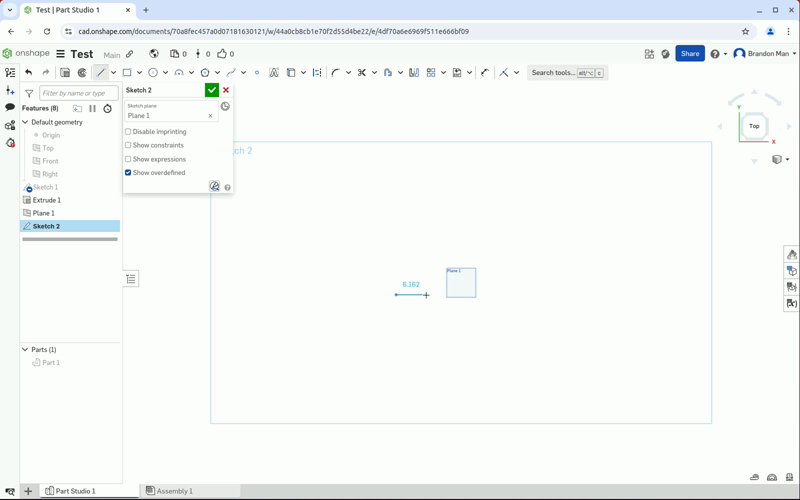
mouse_move(434, 294)
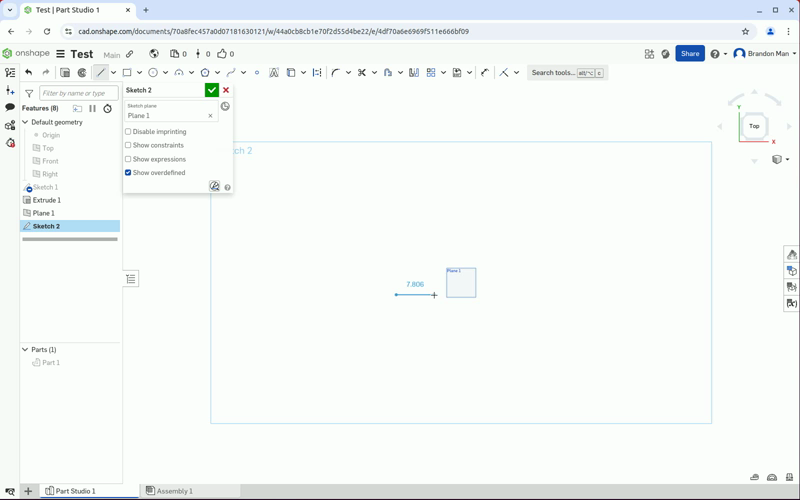
click(434, 294)
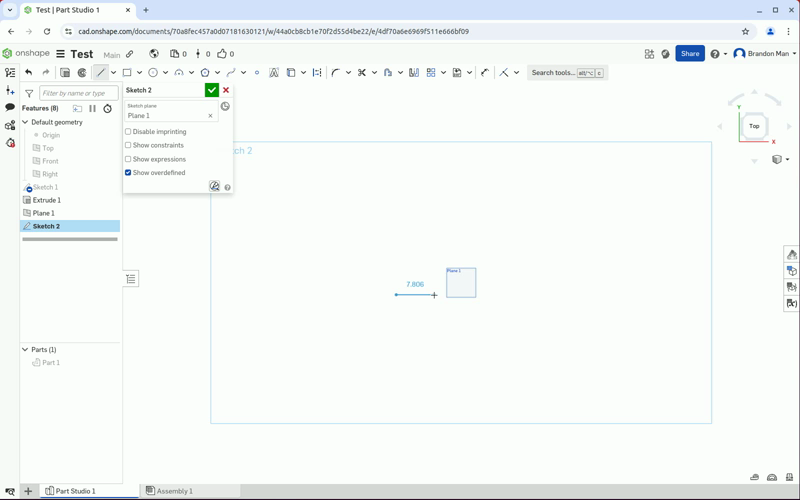
key_up(shift)
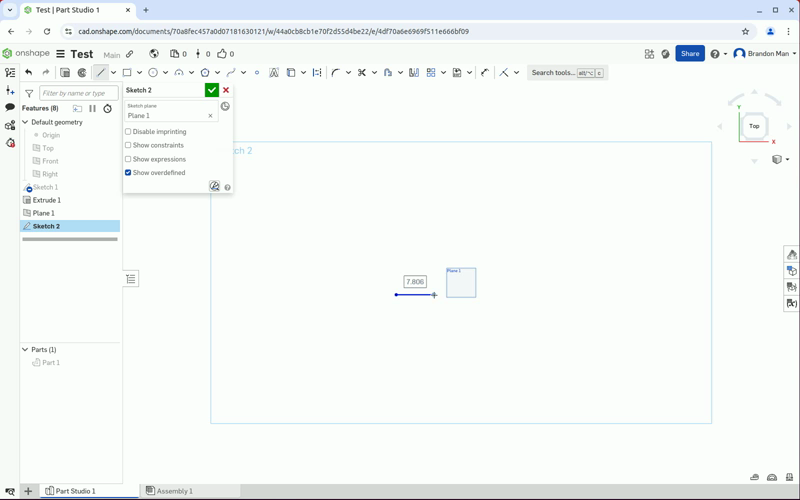
key_down(shift)
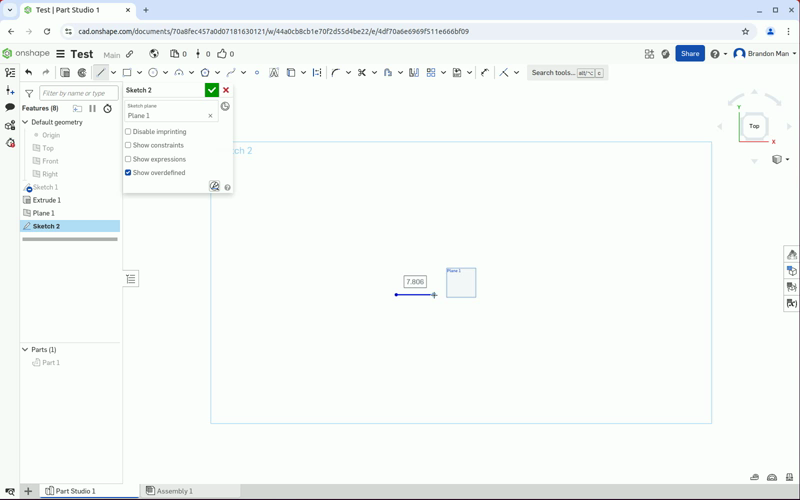
mouse_move(464, 294)
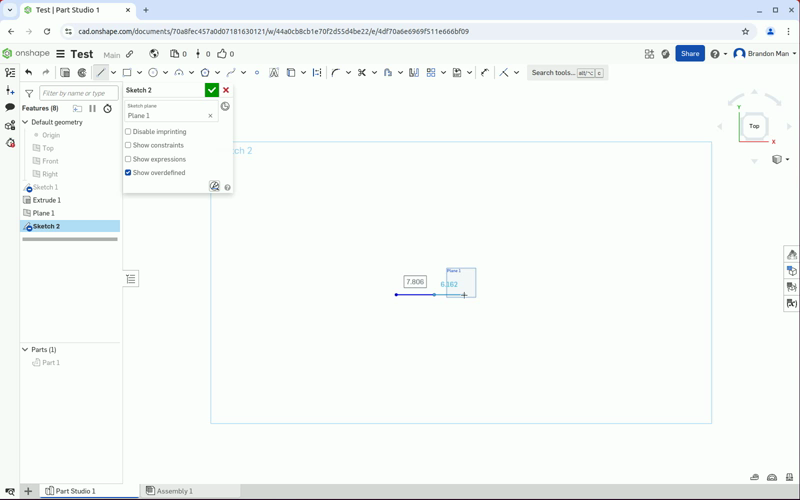
mouse_move(434, 256)
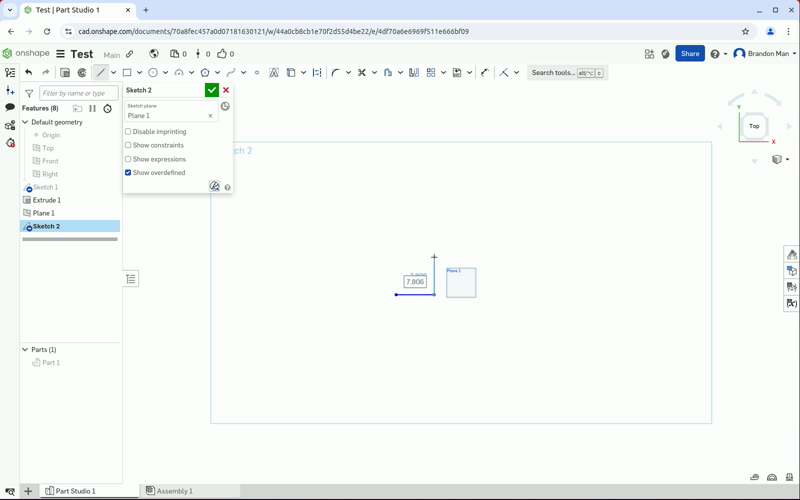
click(434, 256)
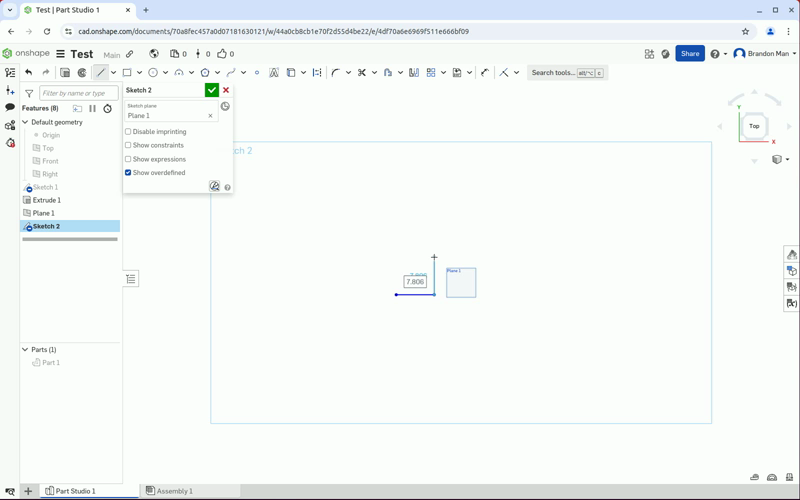
key_up(shift)
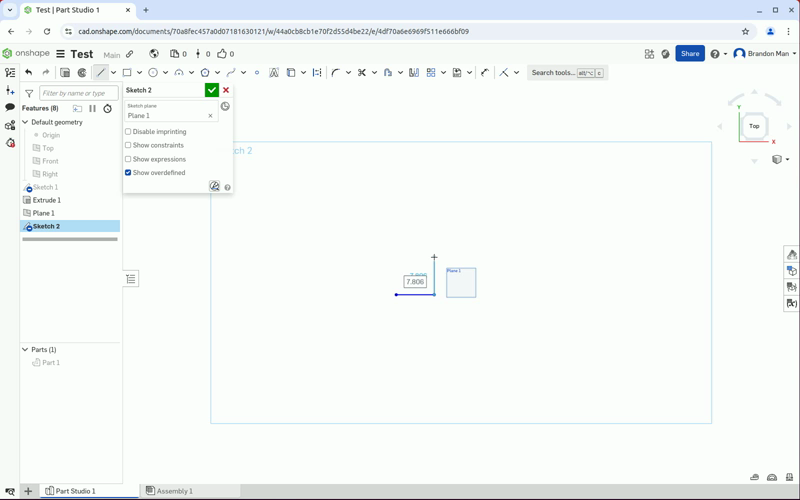
key_down(shift)
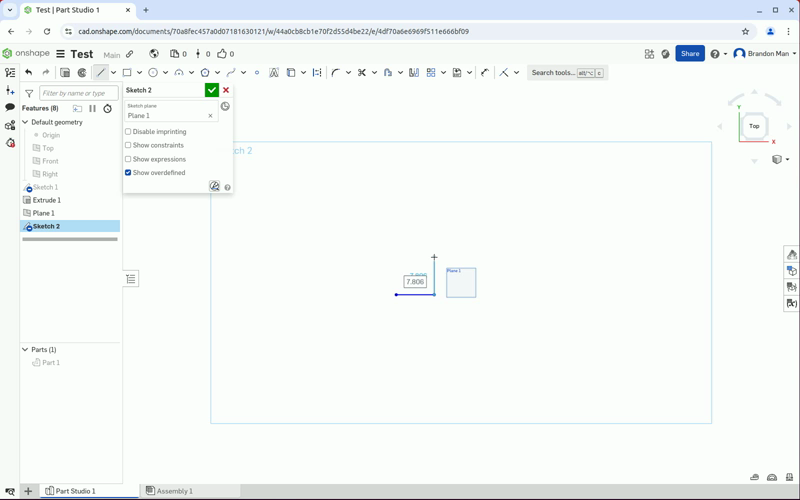
mouse_move(508, 256)
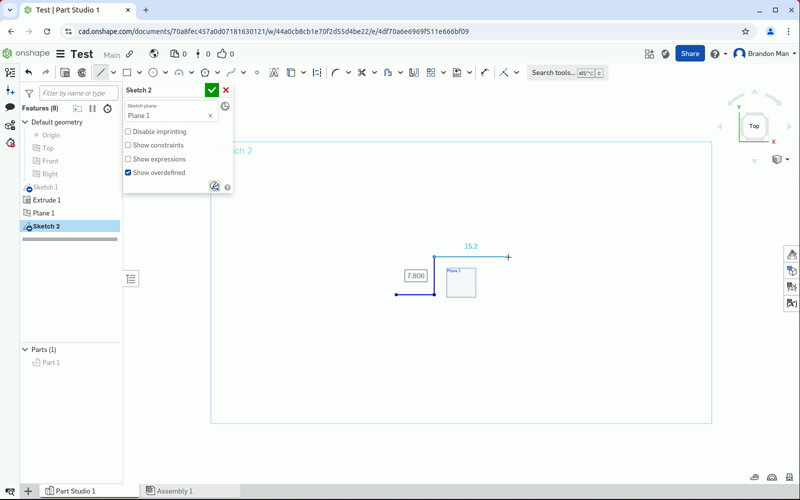
click(508, 256)
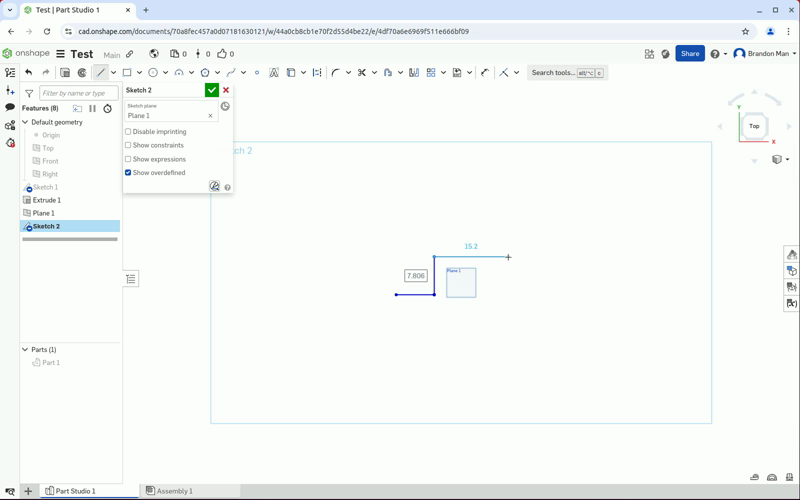
key_up(shift)
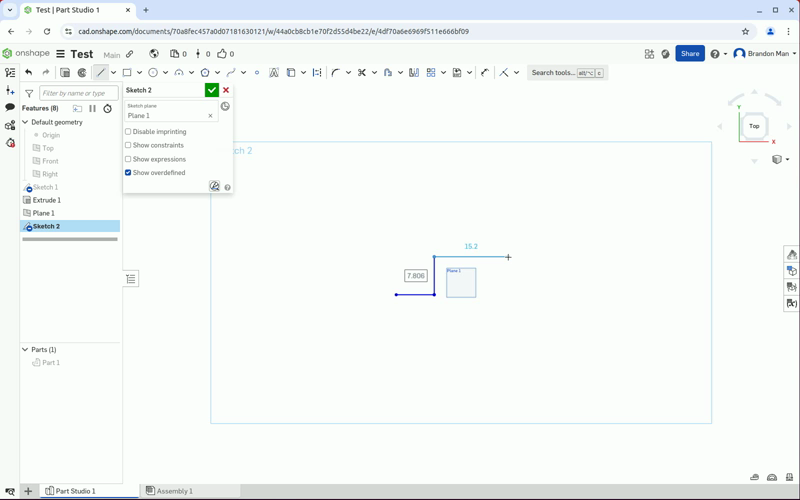
key_down(shift)
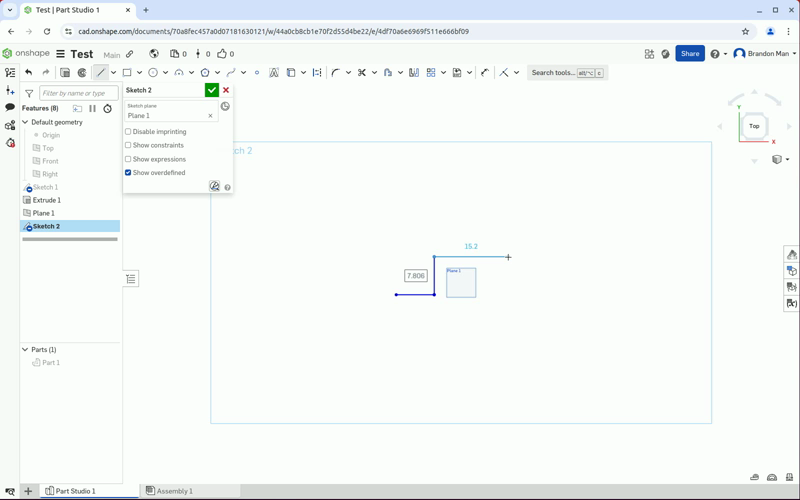
mouse_move(538, 256)
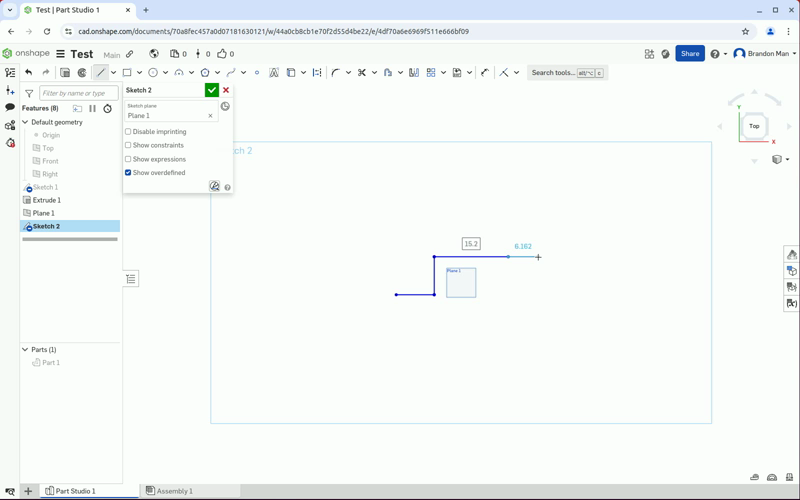
mouse_move(508, 294)
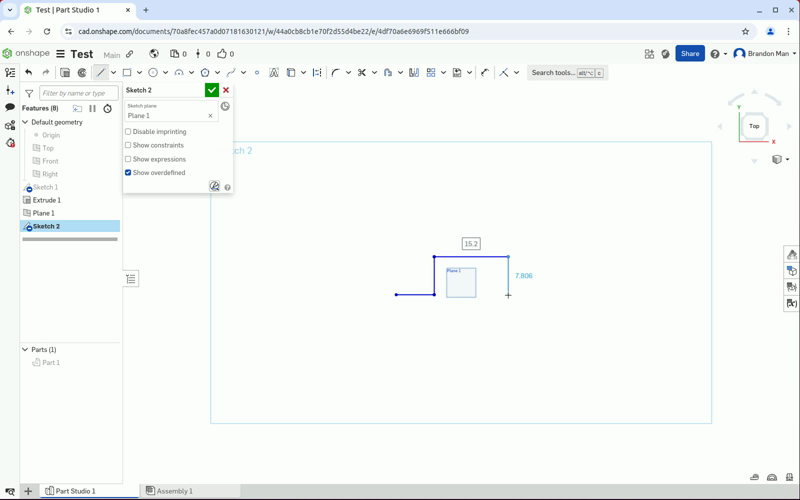
click(508, 294)
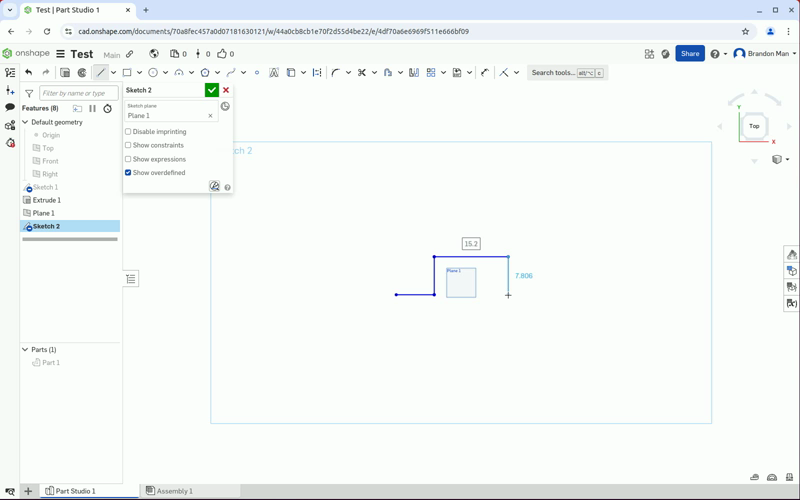
key_up(shift)
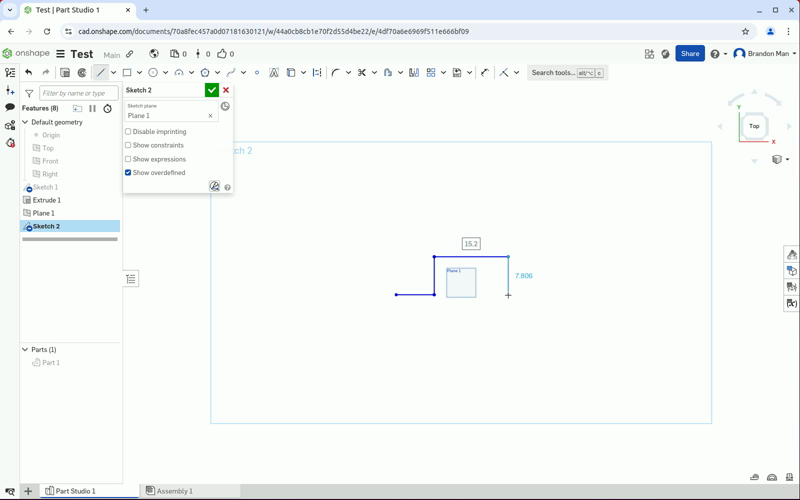
key_down(shift)
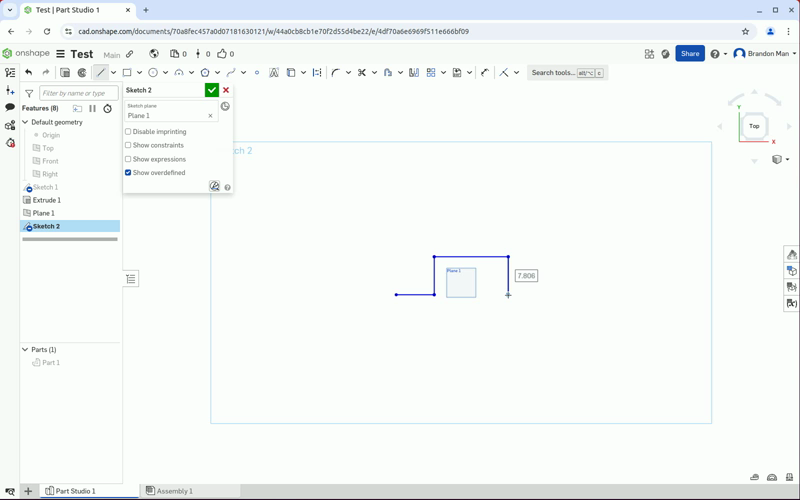
mouse_move(538, 294)
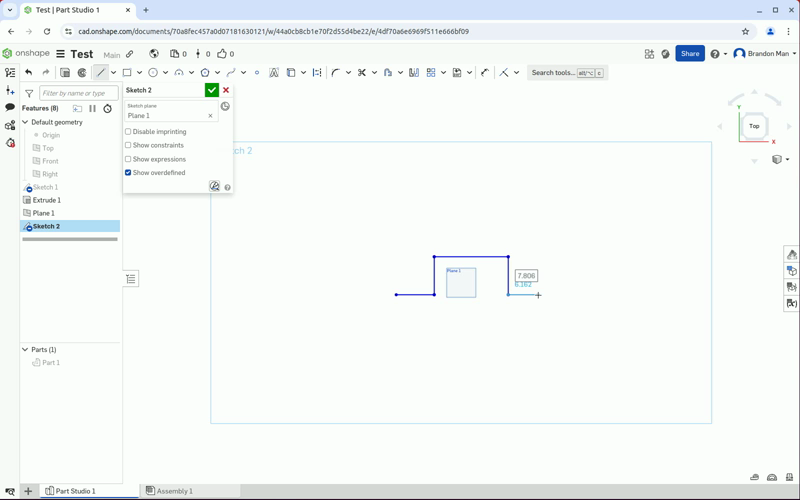
mouse_move(546, 294)
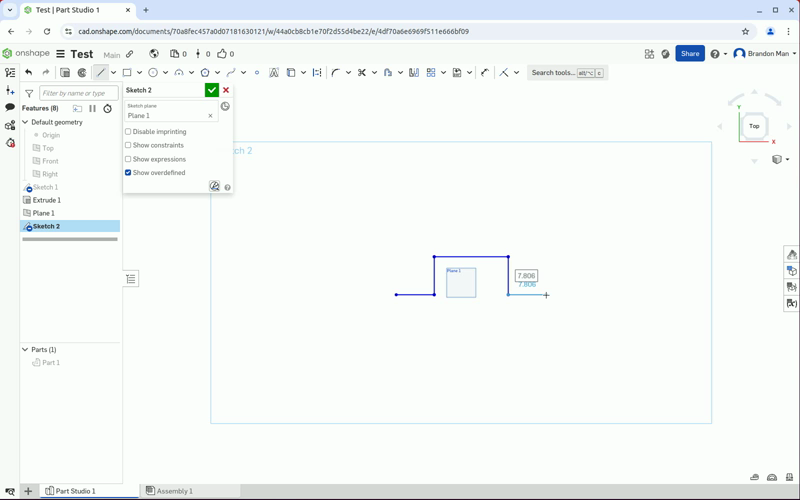
click(546, 294)
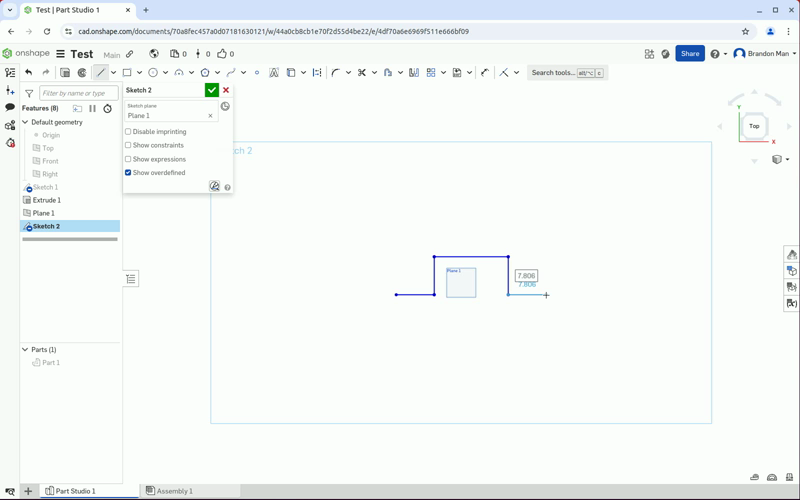
key_up(shift)
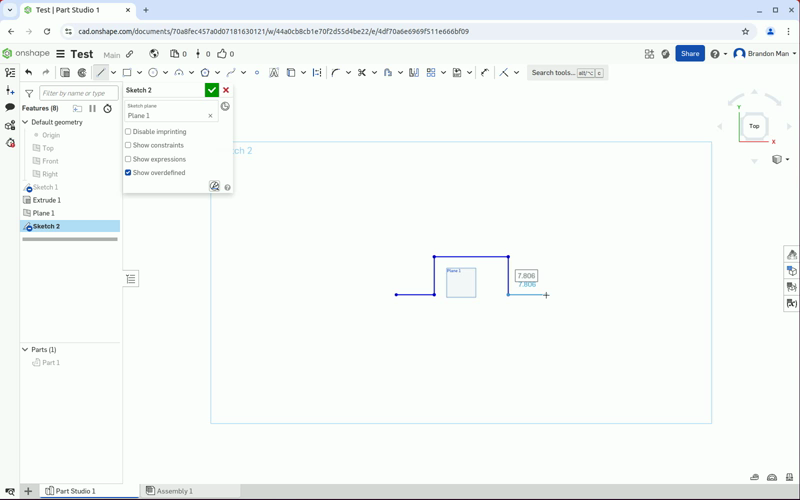
key_down(shift)
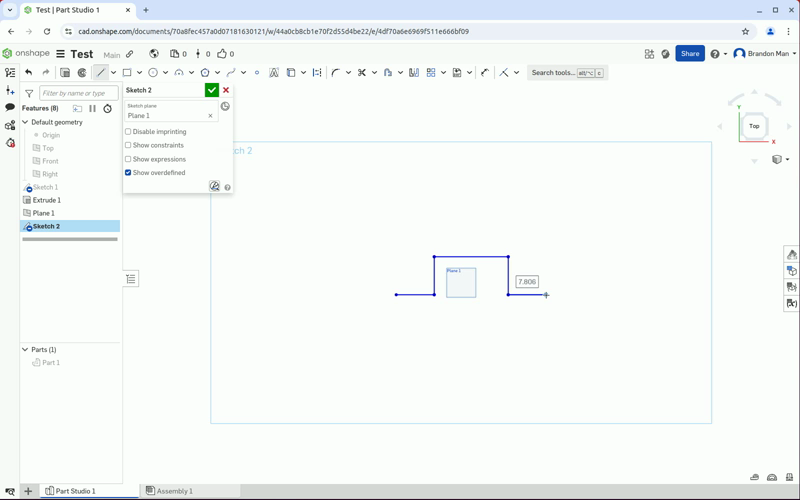
mouse_move(576, 294)
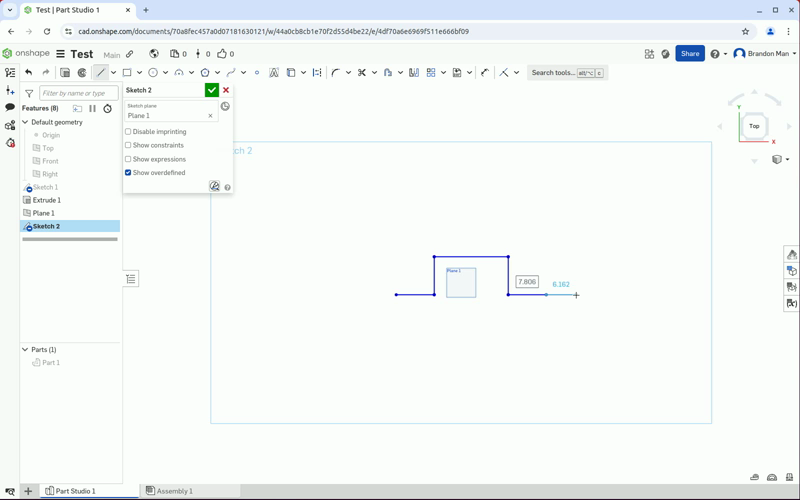
mouse_move(546, 237)
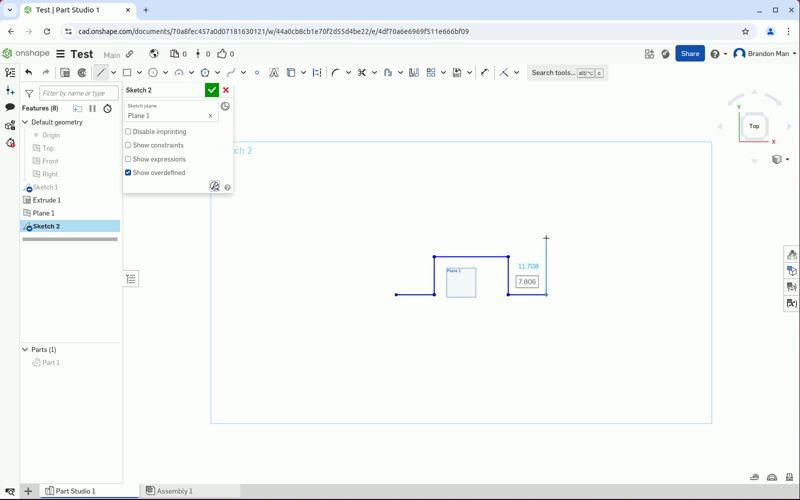
click(546, 237)
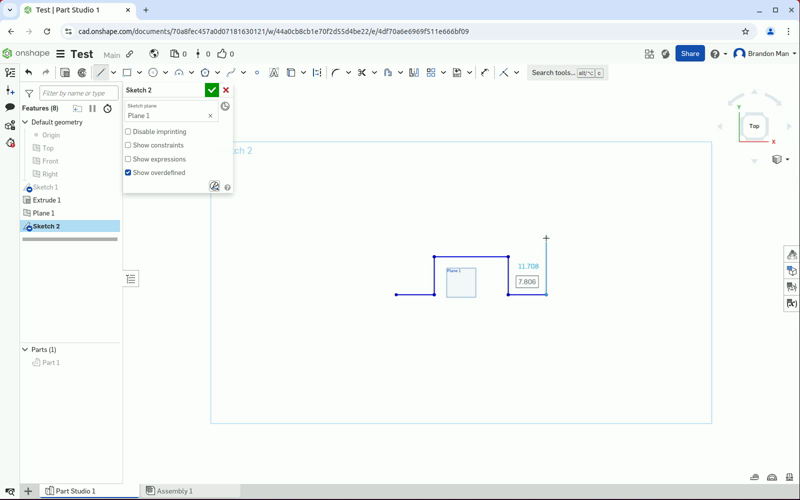
key_up(shift)
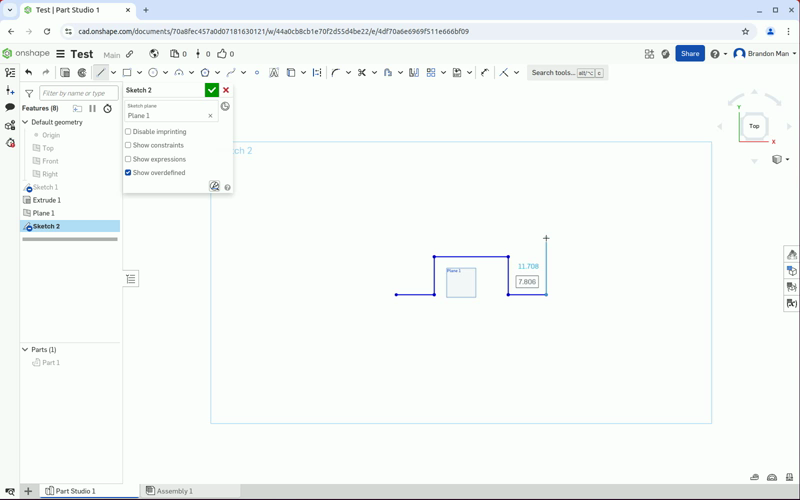
key_down(shift)
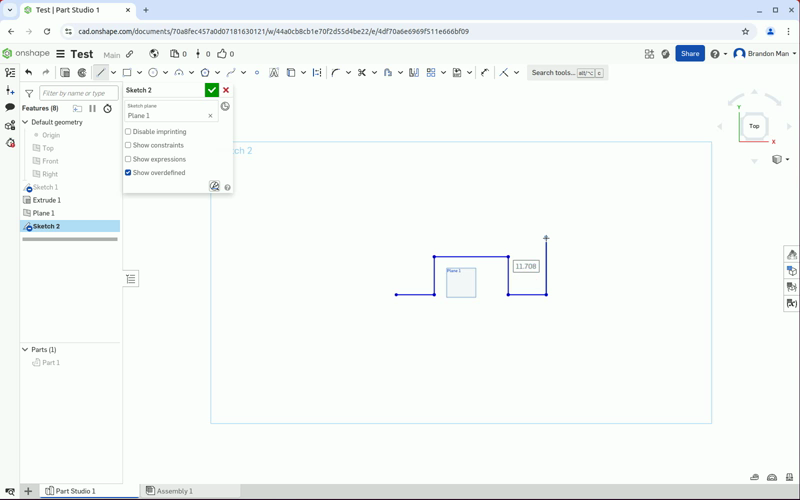
mouse_move(396, 237)
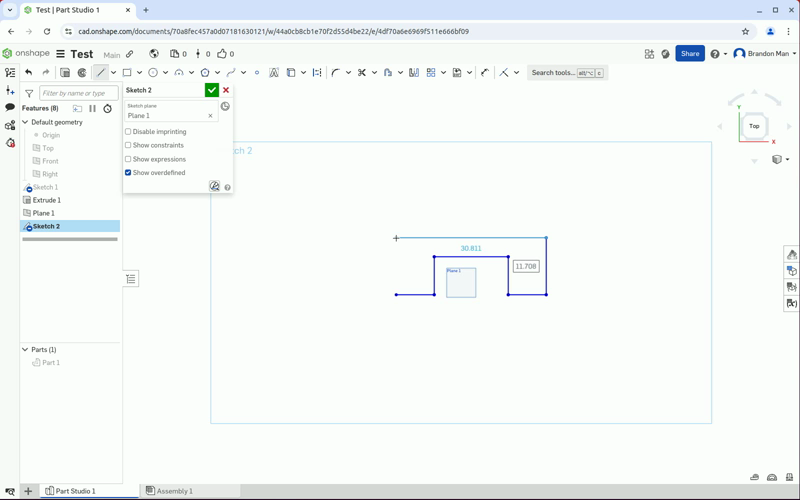
click(396, 237)
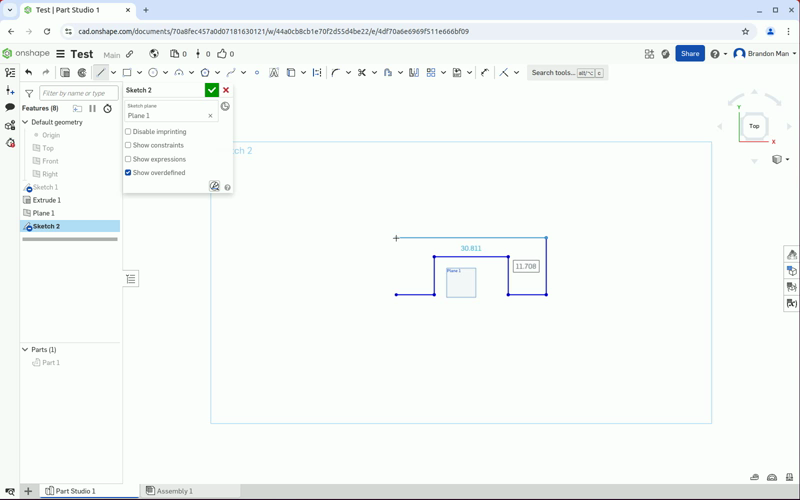
key_up(shift)
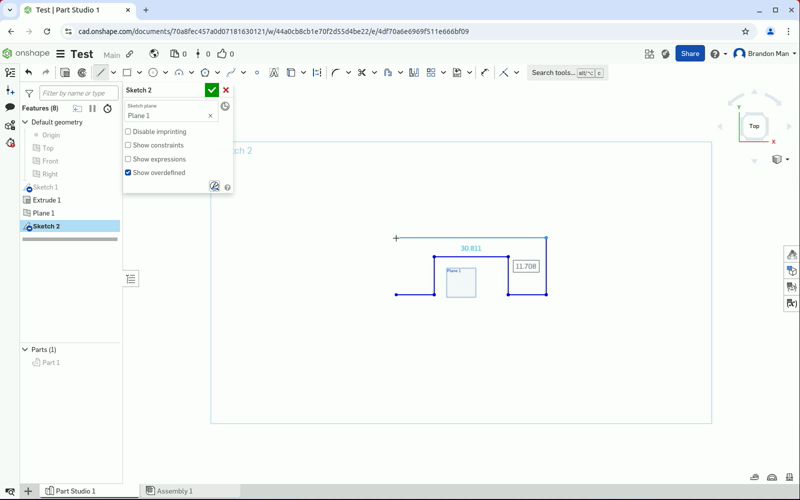
mouse_move(426, 237)
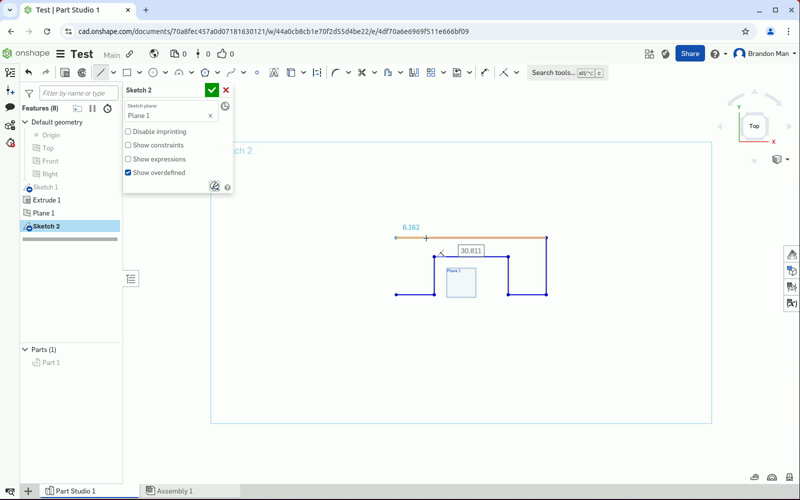
key_down(shift)
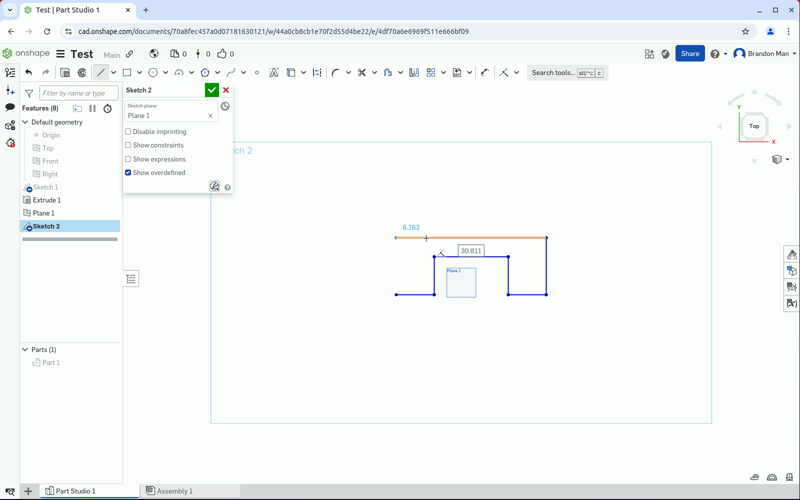
mouse_move(396, 294)
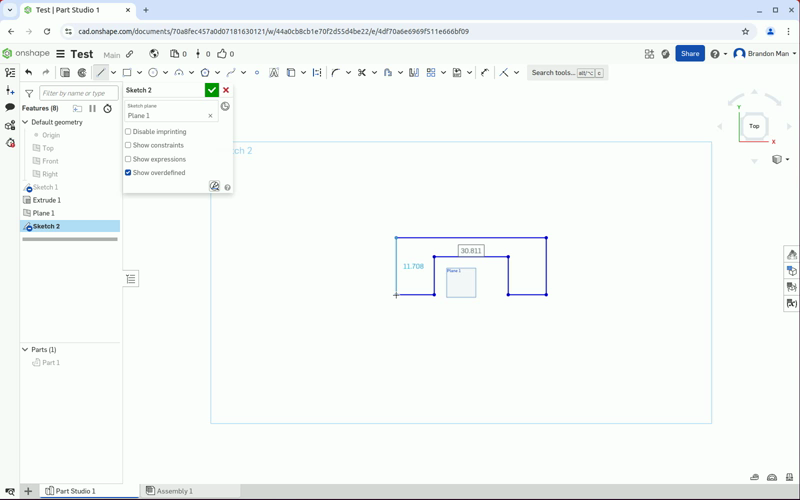
key_up(shift)
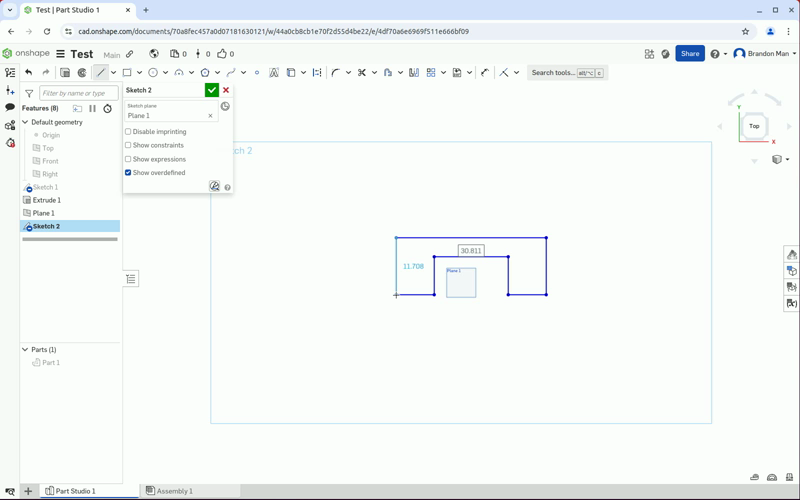
click(396, 294)
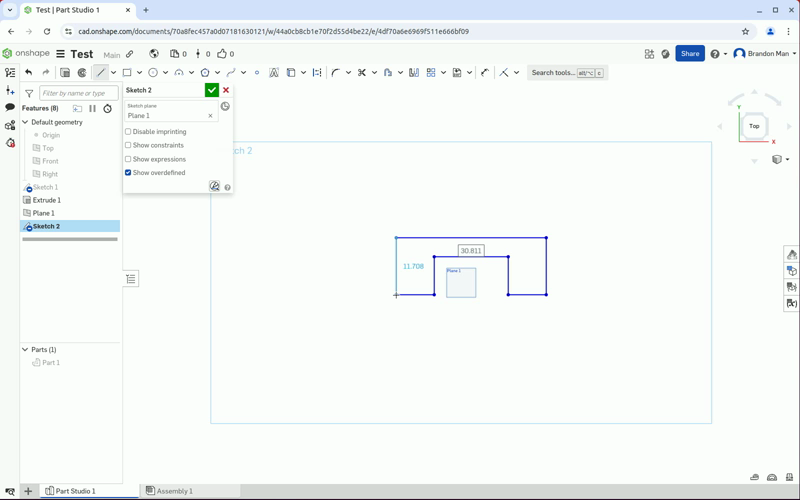
key(esc)
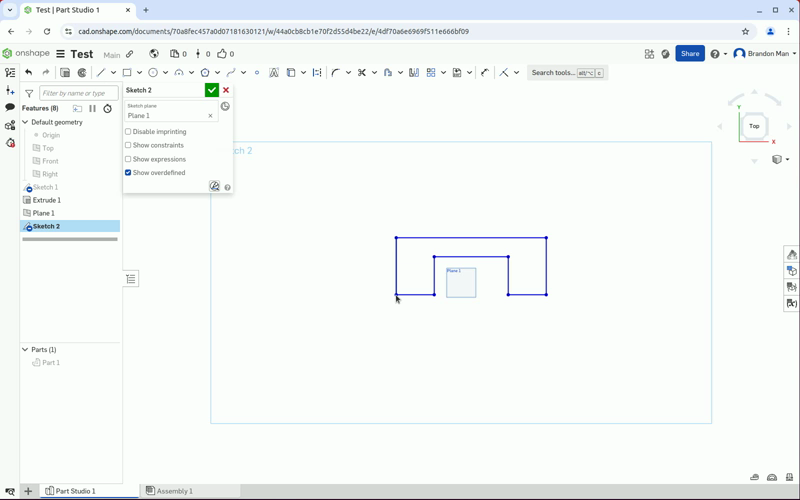
mouse_move(414, 282)
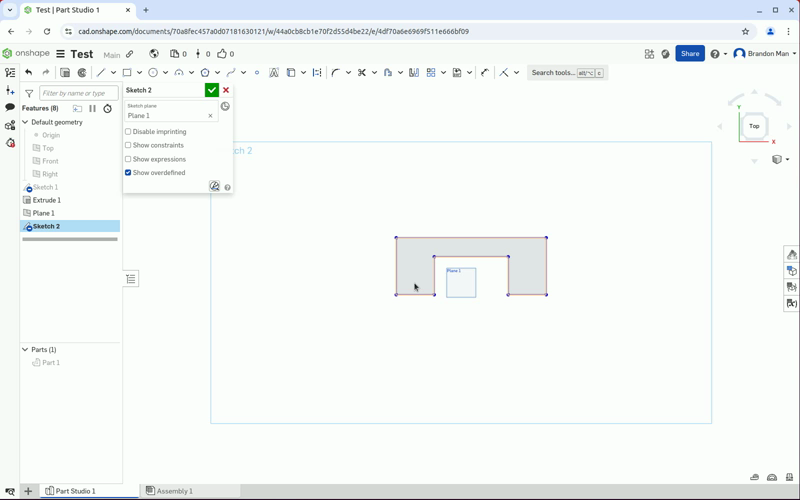
click(414, 282)
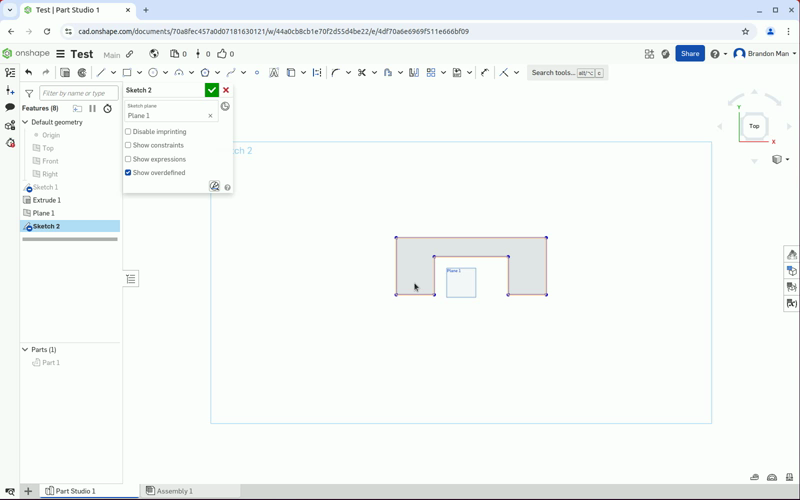
mouse_move(73, 352)
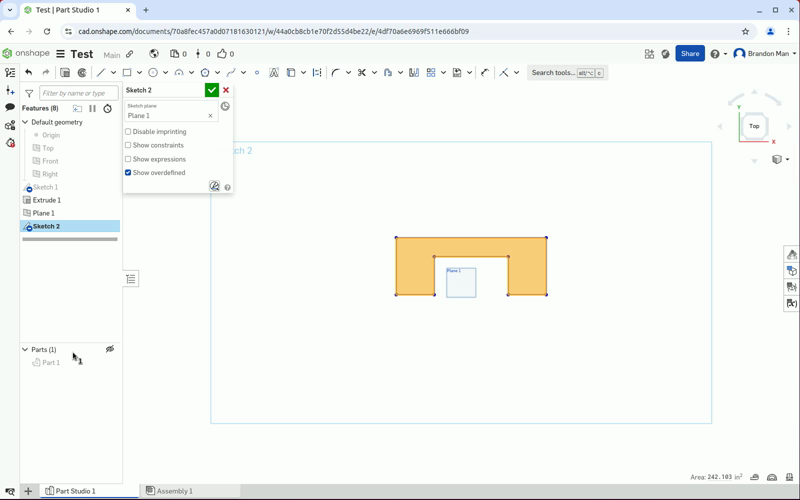
key(shift+y)
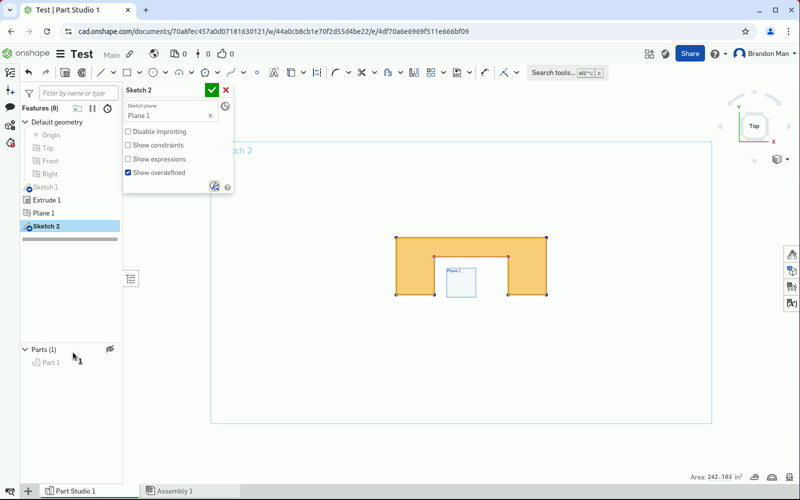
key(shift+e)
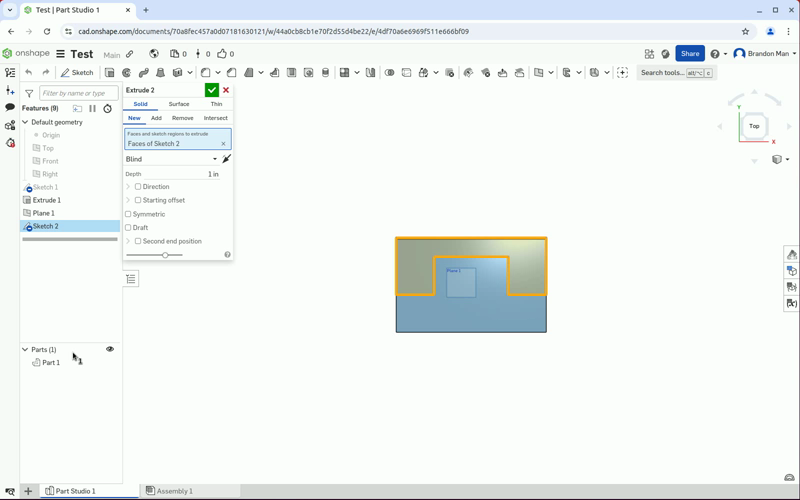
mouse_move(143, 106)
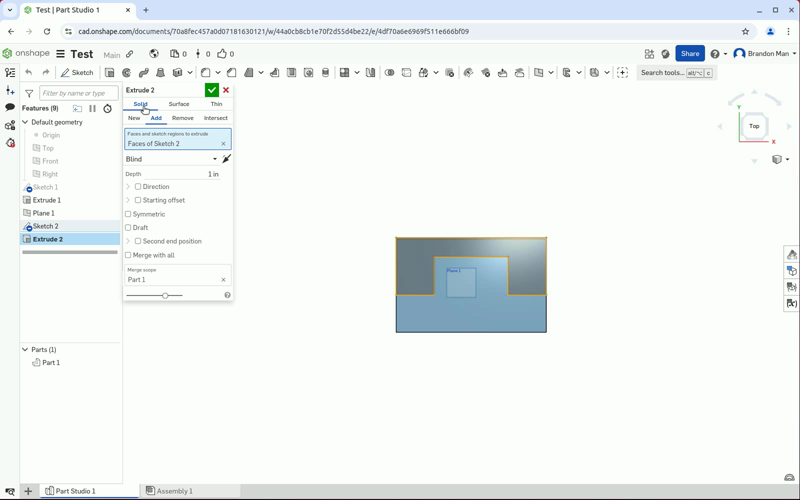
click(143, 106)
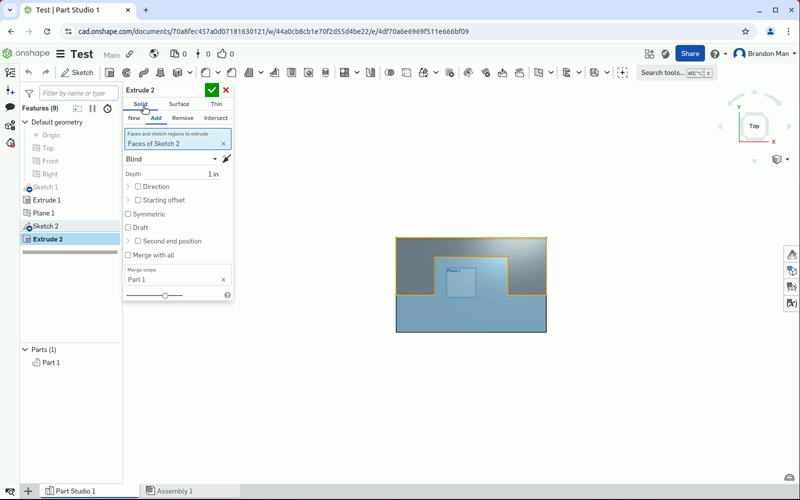
mouse_move(137, 120)
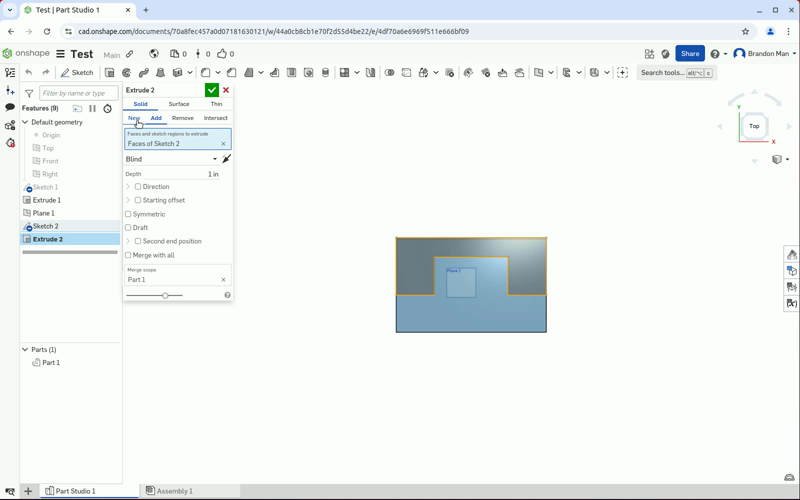
click(137, 120)
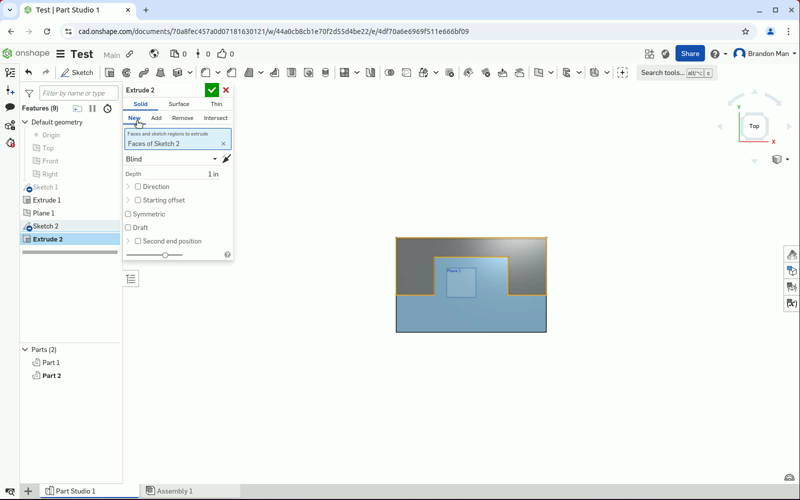
key(tab, 4)
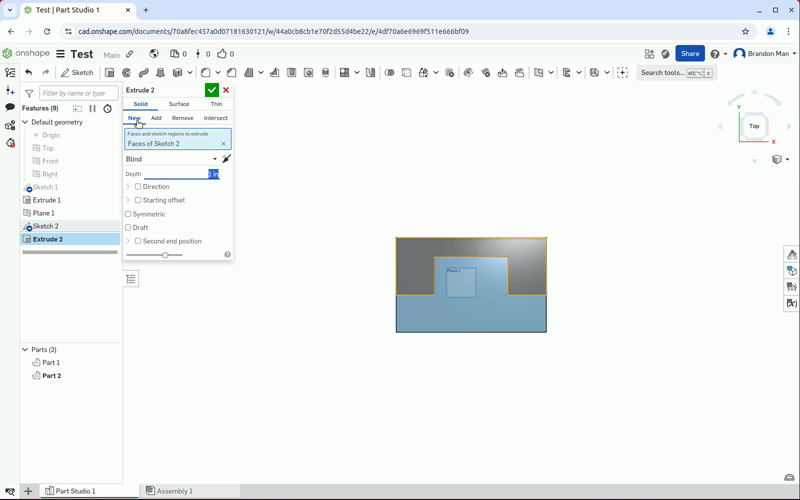
text(15.405)
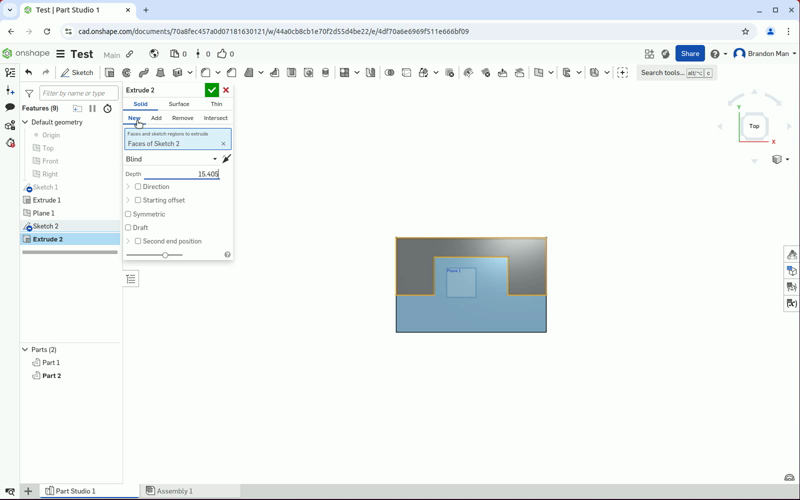
key(enter)
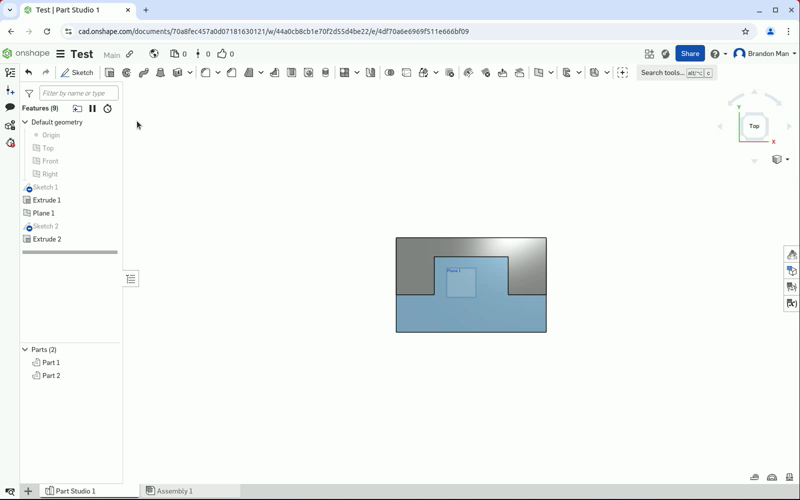
key(shift+h)
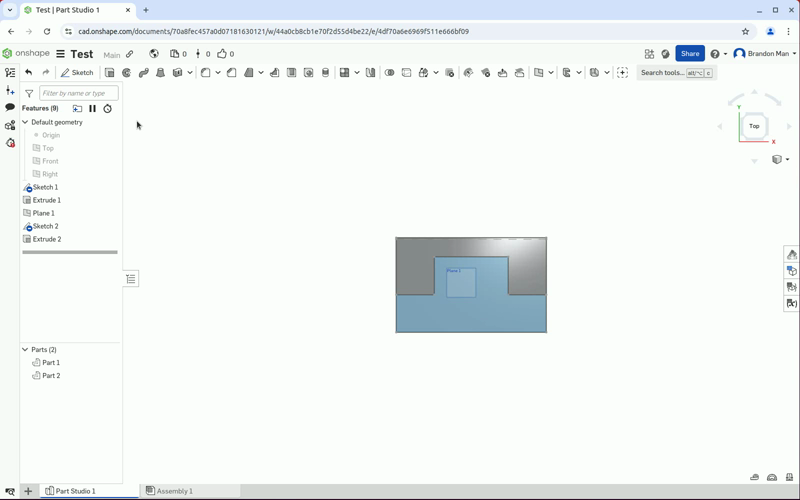
key(shift+h)
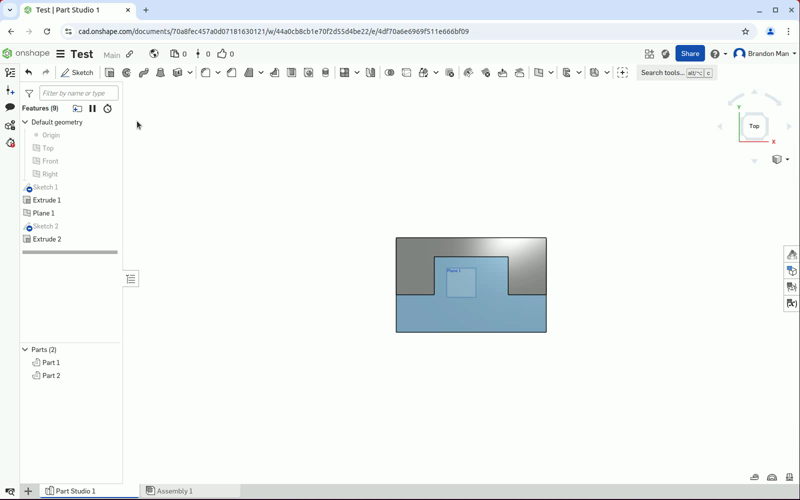
mouse_move(73, 189)
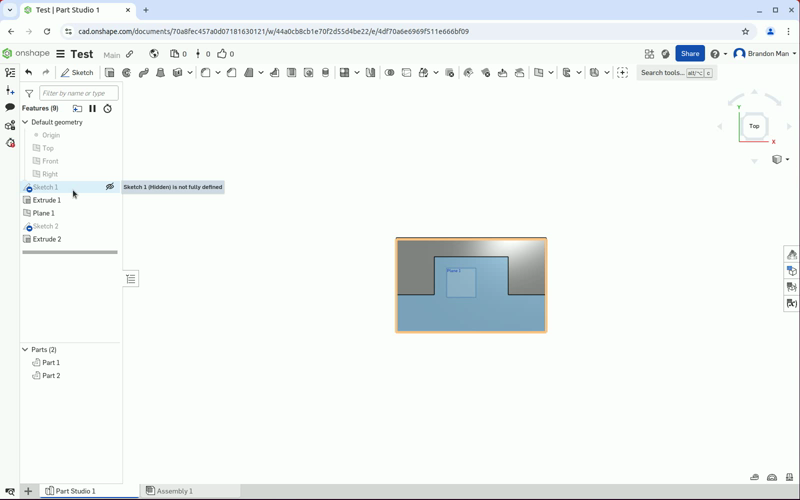
click(73, 189)
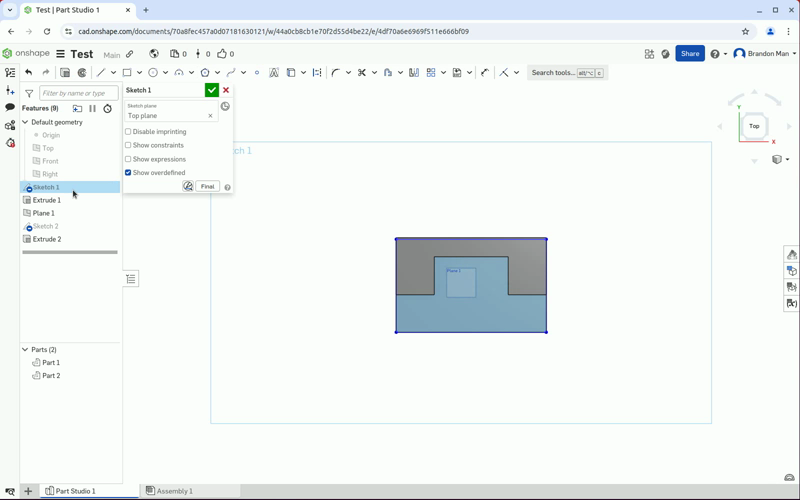
mouse_move(229, 92)
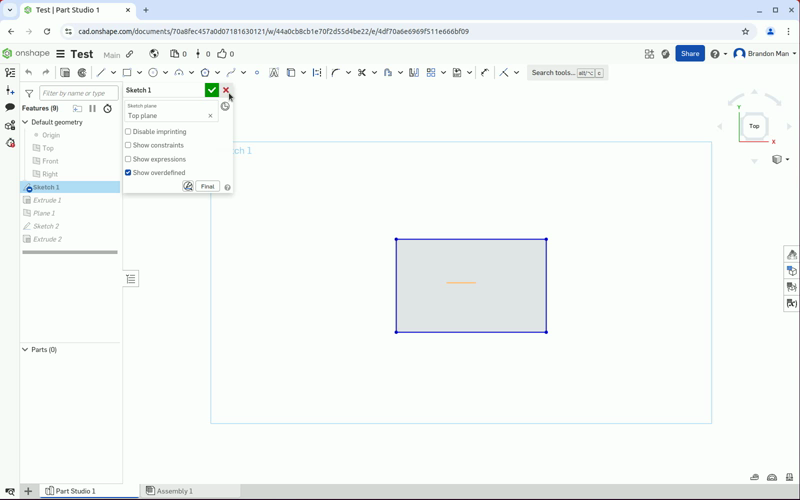
click(229, 92)
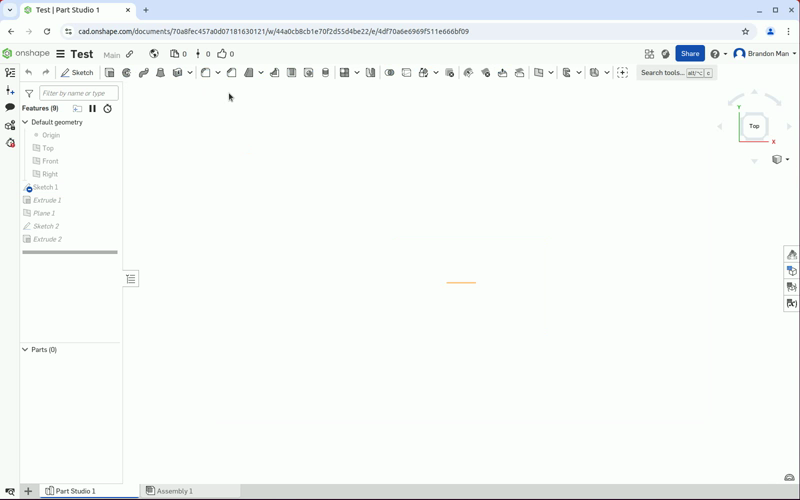
key(shift+s)
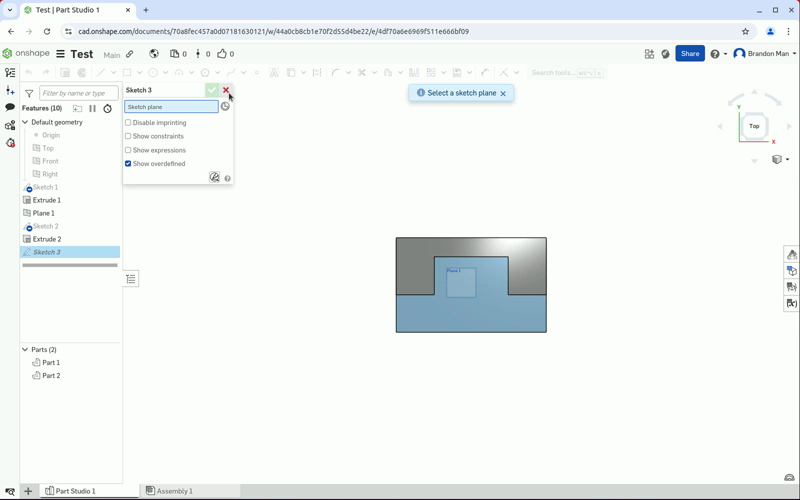
mouse_move(73, 215)
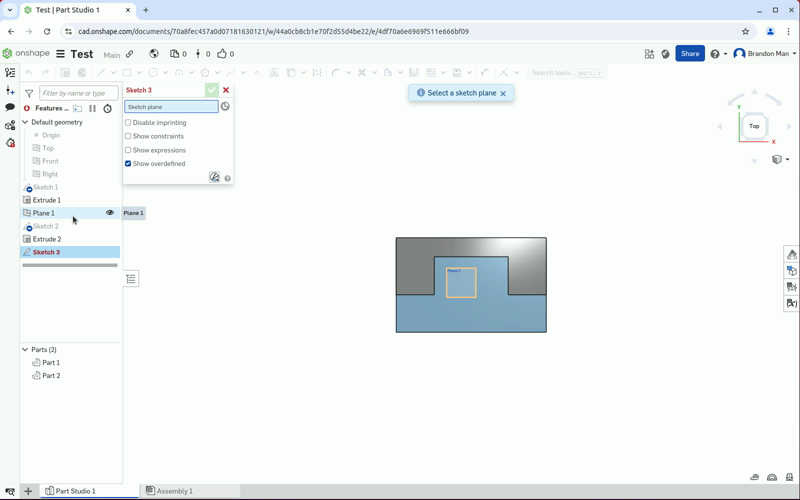
click(73, 215)
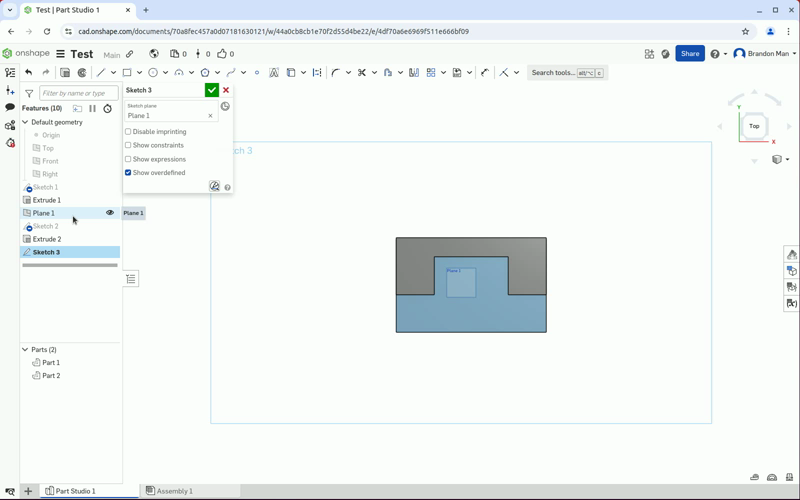
mouse_move(73, 352)
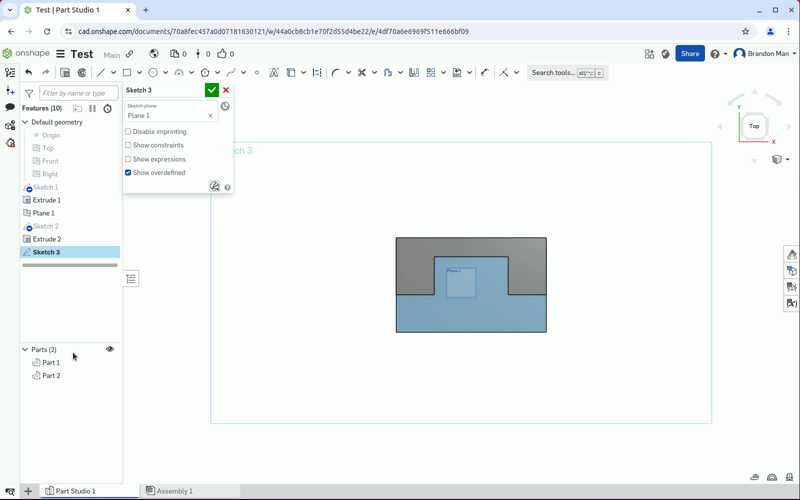
key(y)
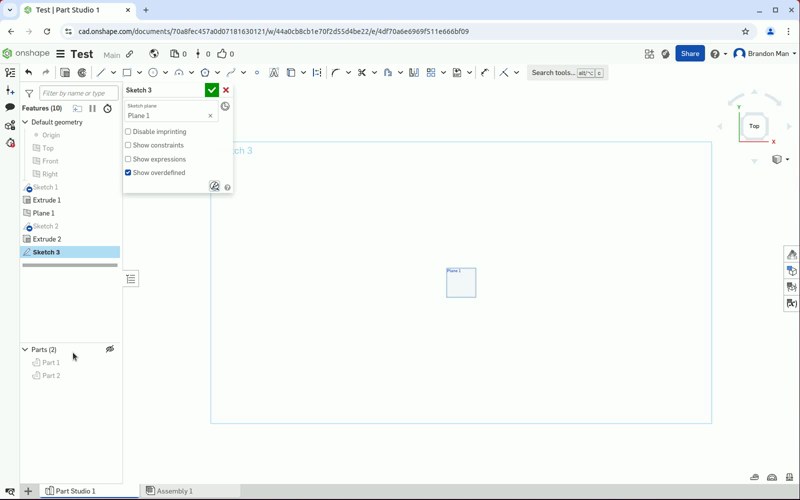
key(l)
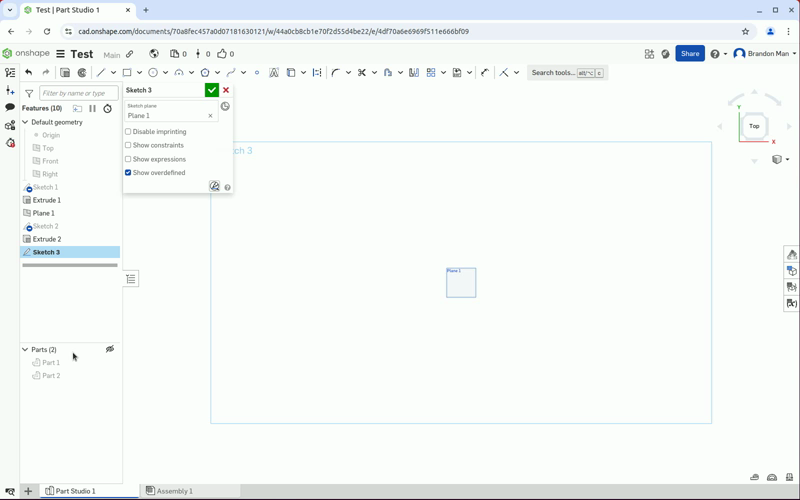
key_down(shift)
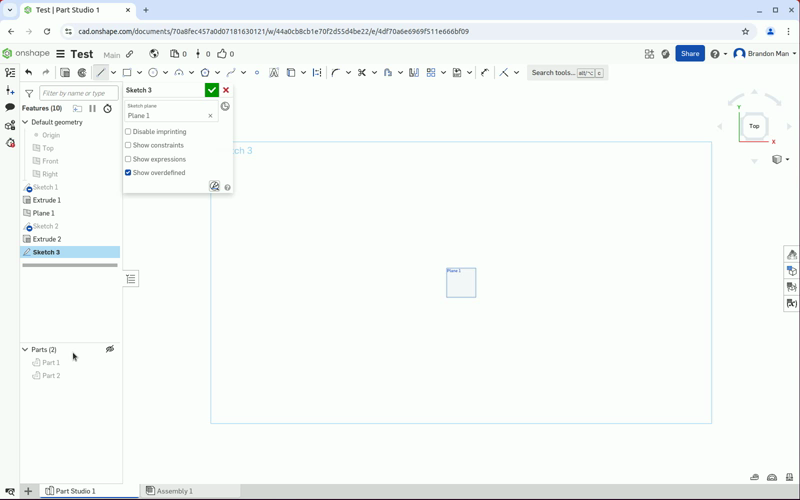
mouse_move(433, 294)
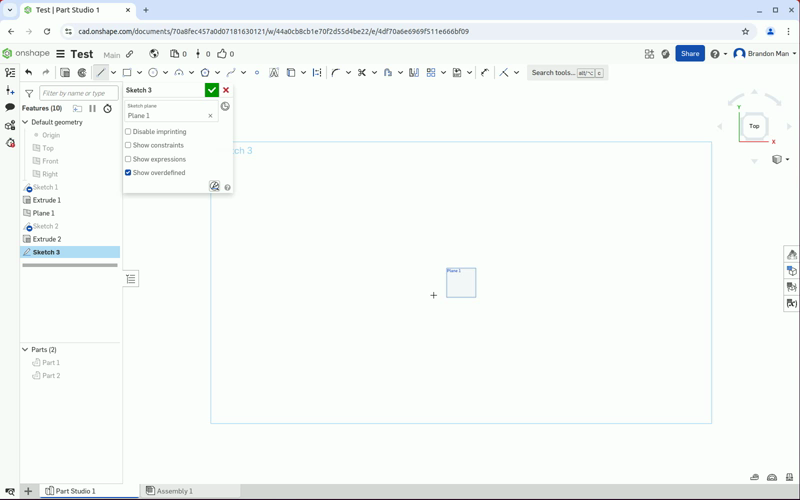
click(433, 294)
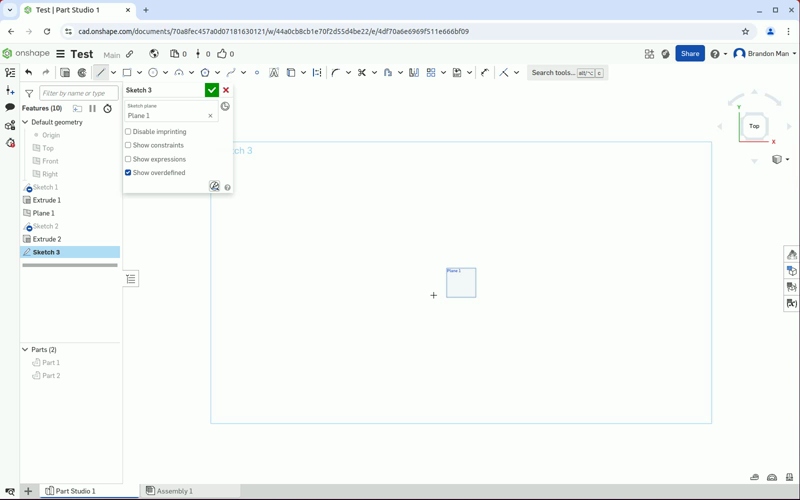
key_up(shift)
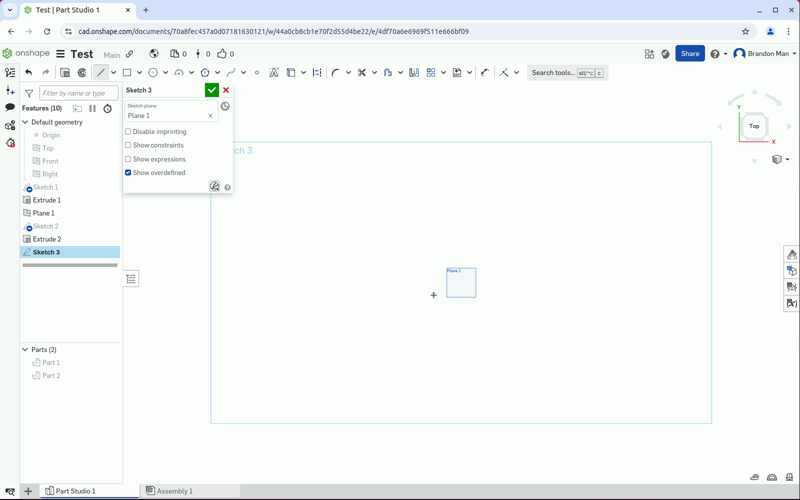
key_down(shift)
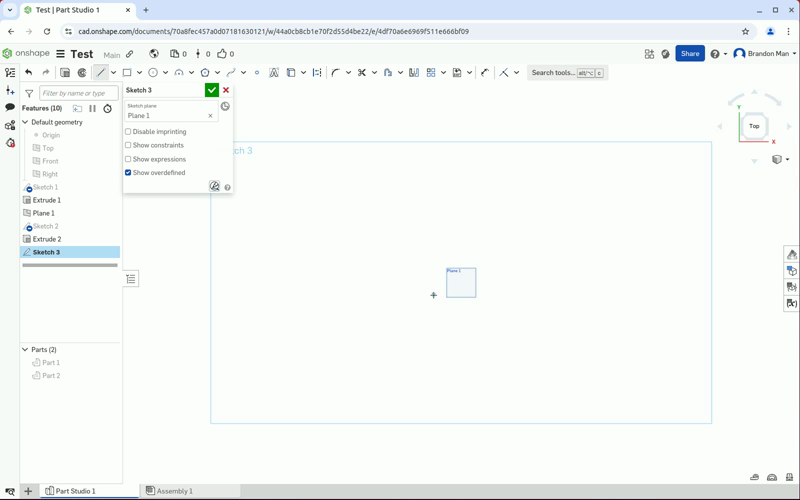
mouse_move(509, 294)
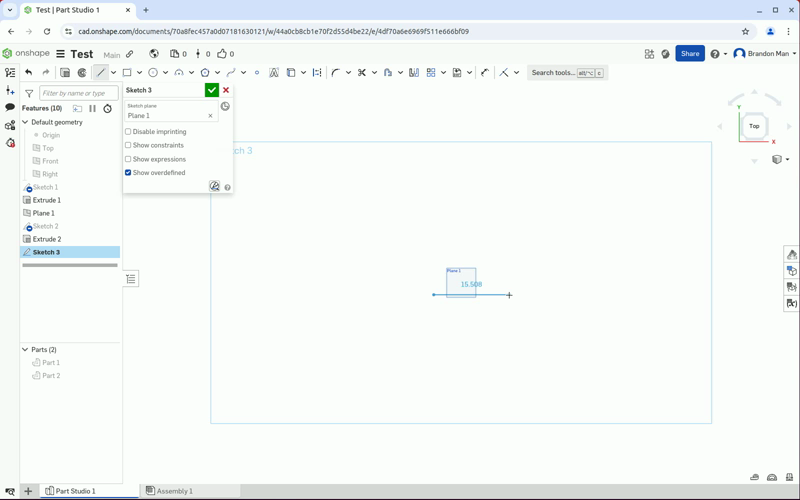
click(509, 294)
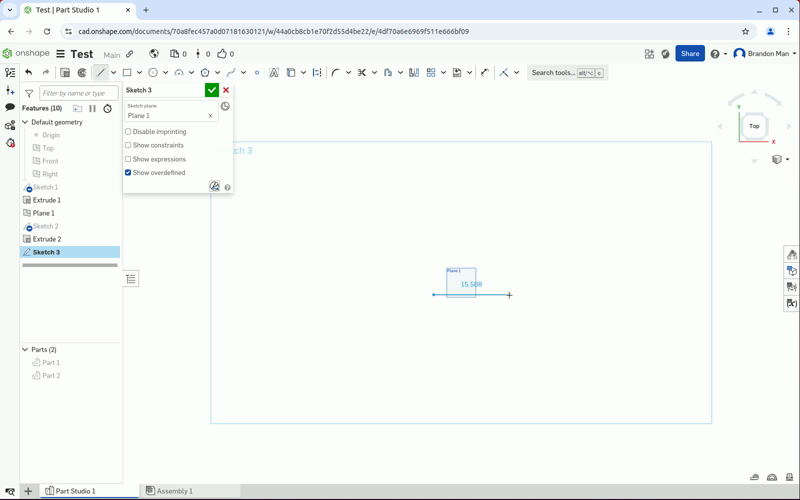
key_up(shift)
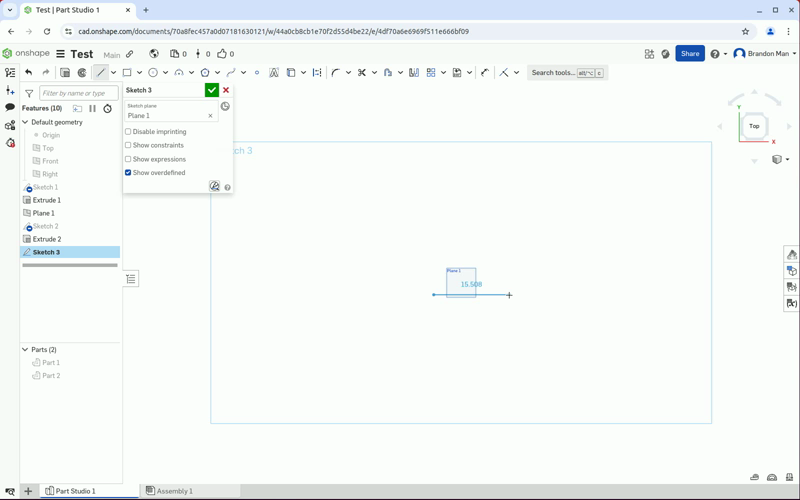
key_down(shift)
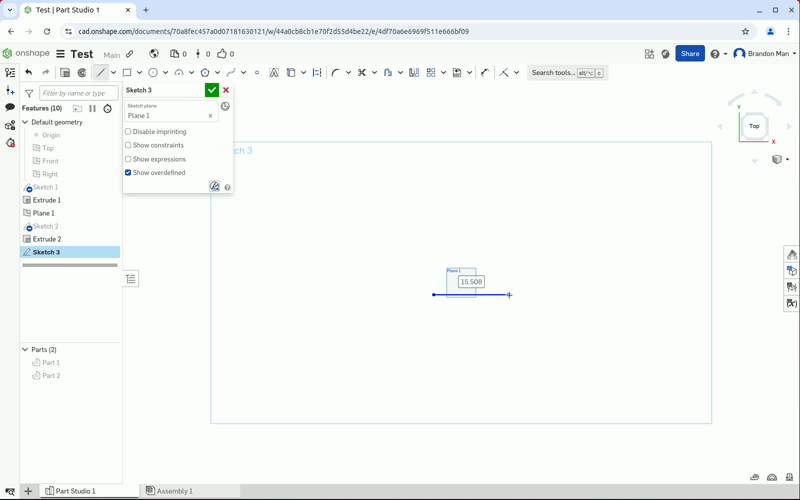
mouse_move(539, 294)
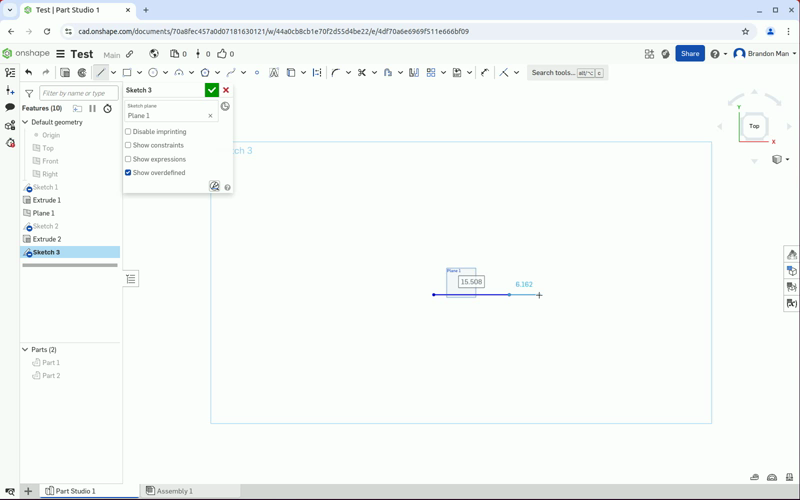
mouse_move(509, 256)
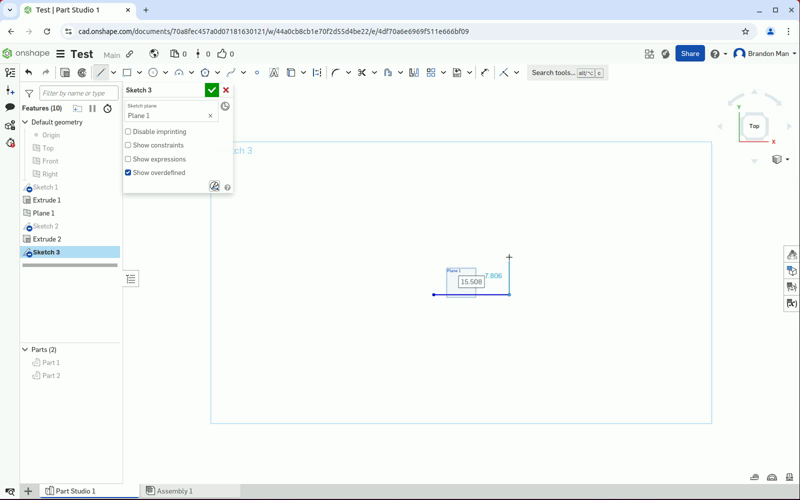
click(509, 256)
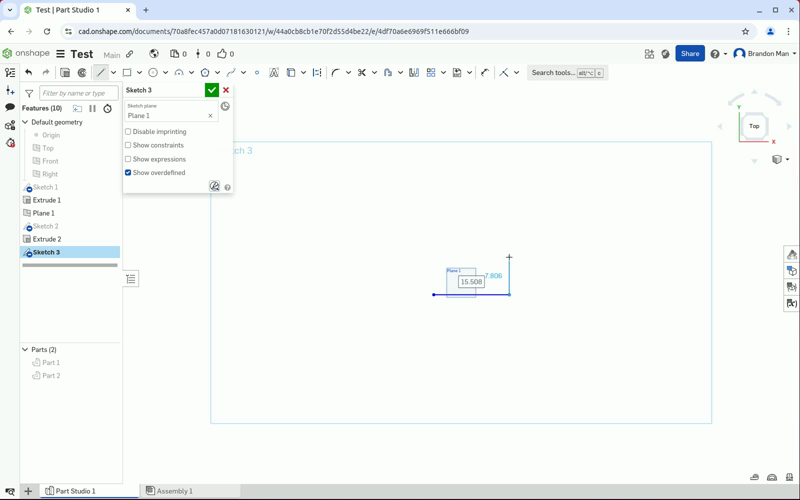
key_up(shift)
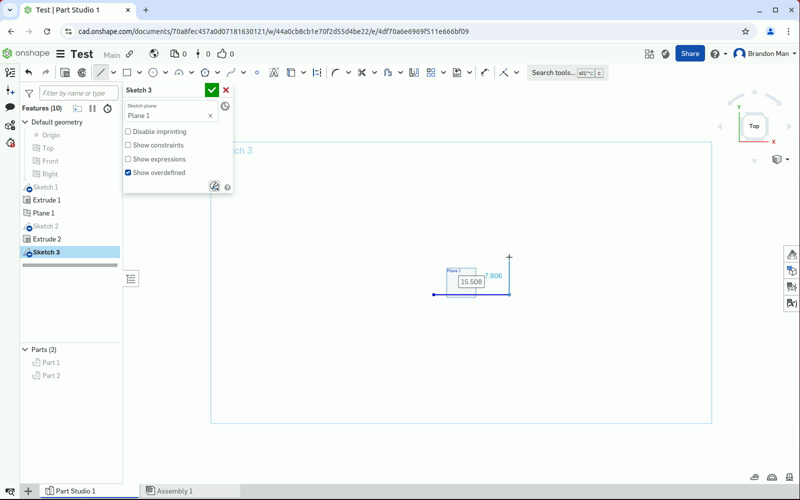
key_down(shift)
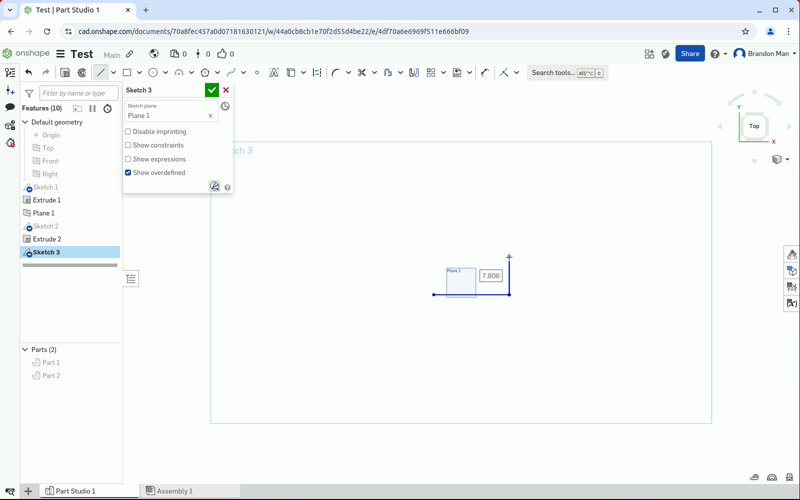
mouse_move(433, 256)
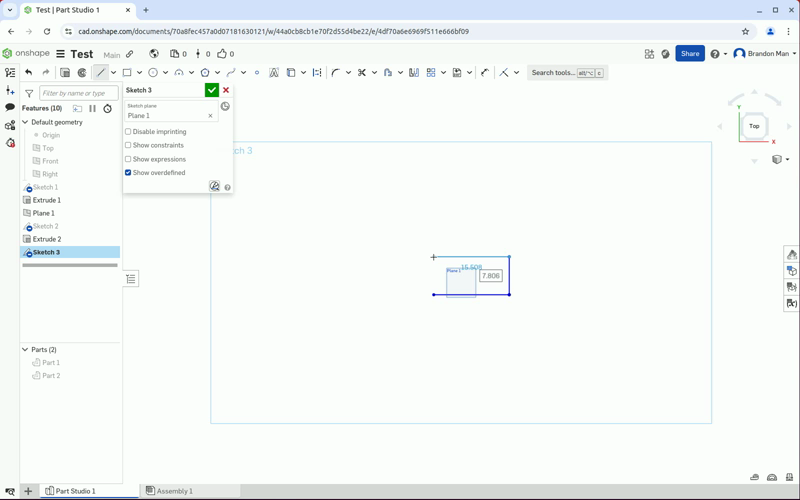
click(433, 256)
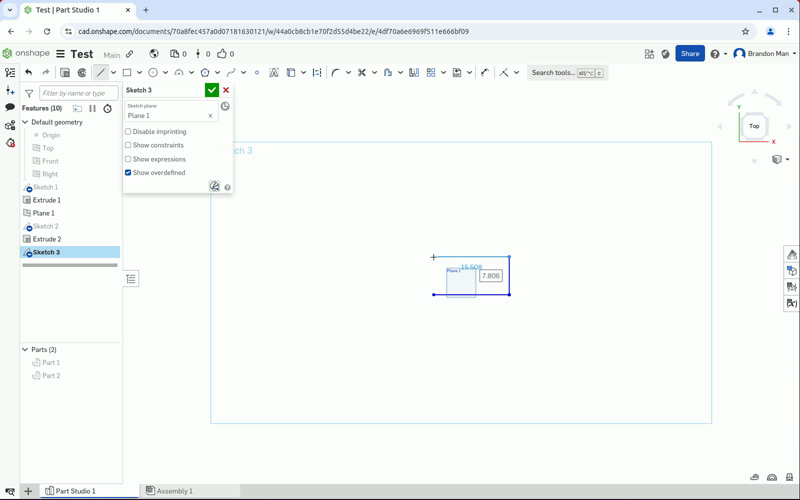
key_up(shift)
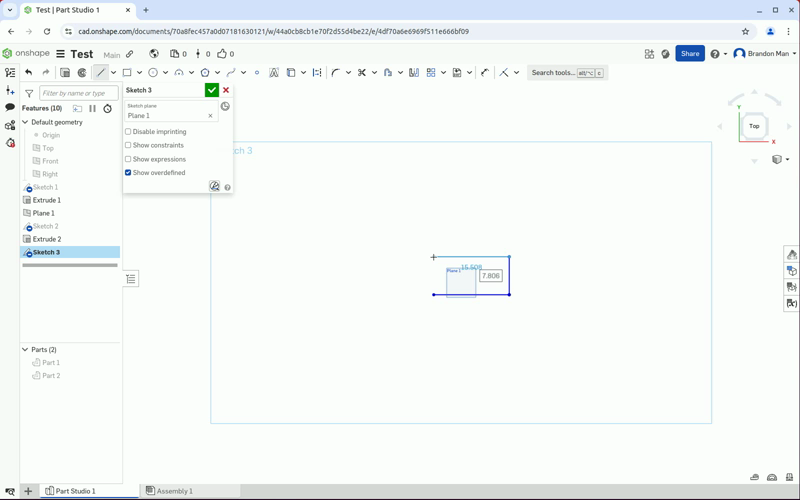
mouse_move(463, 256)
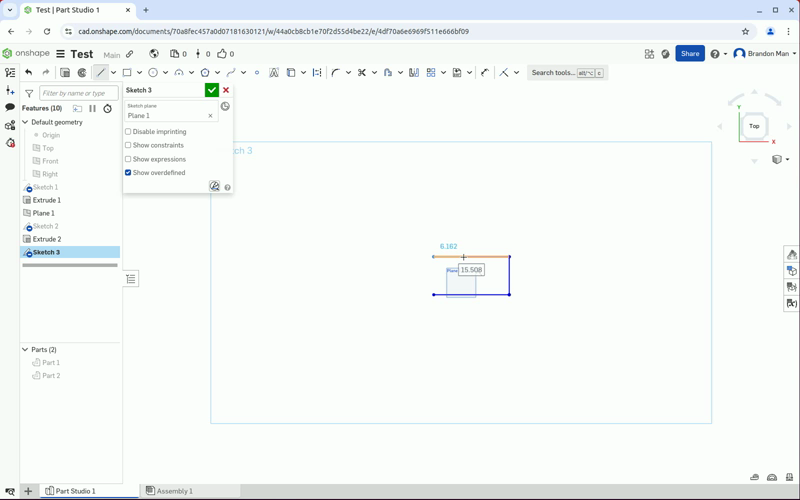
key_down(shift)
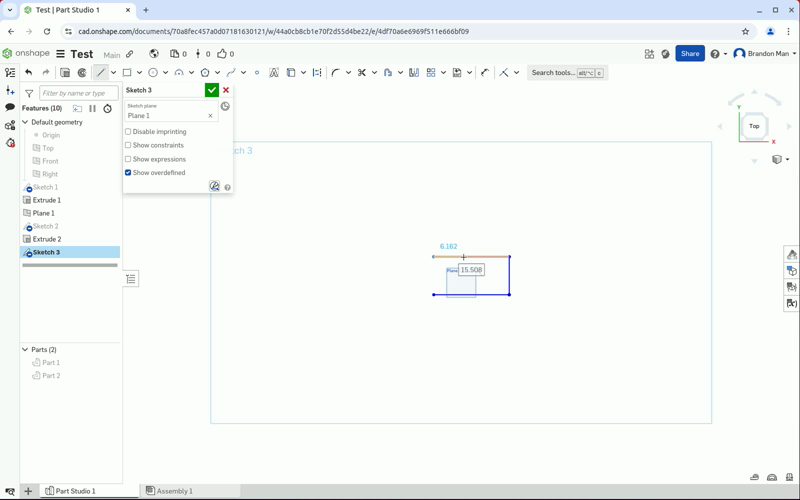
mouse_move(433, 294)
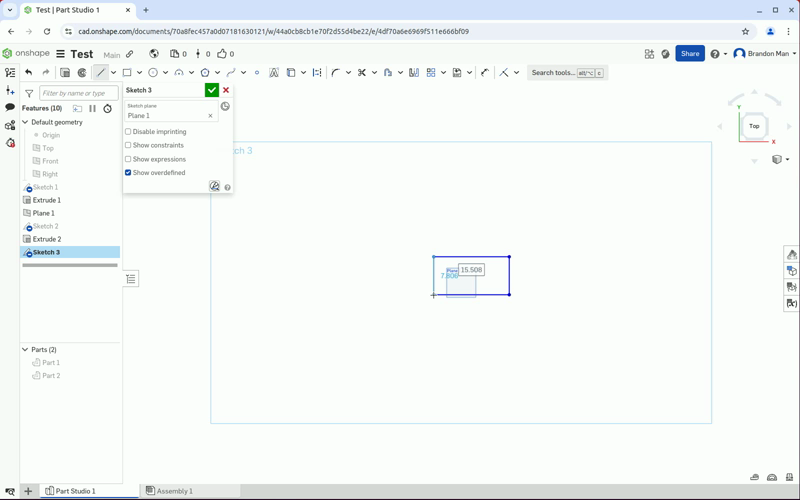
key_up(shift)
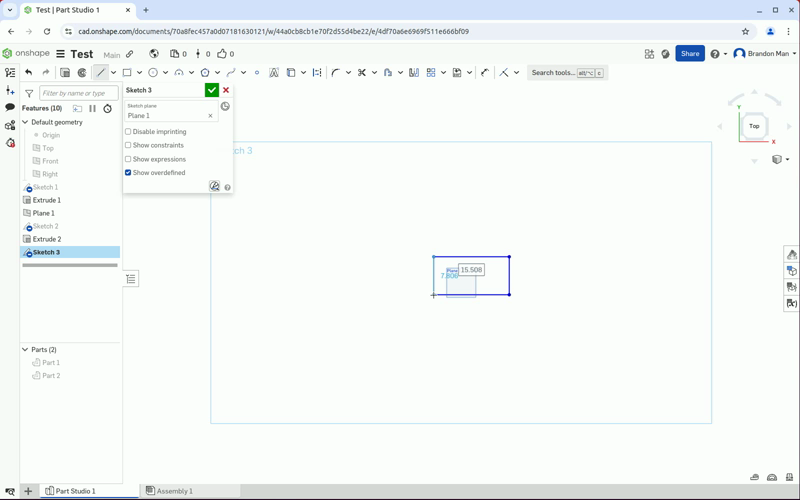
click(433, 294)
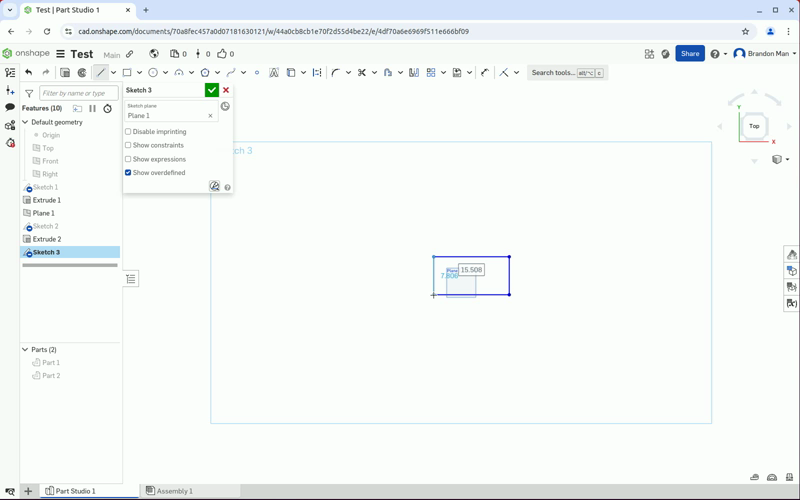
key(esc)
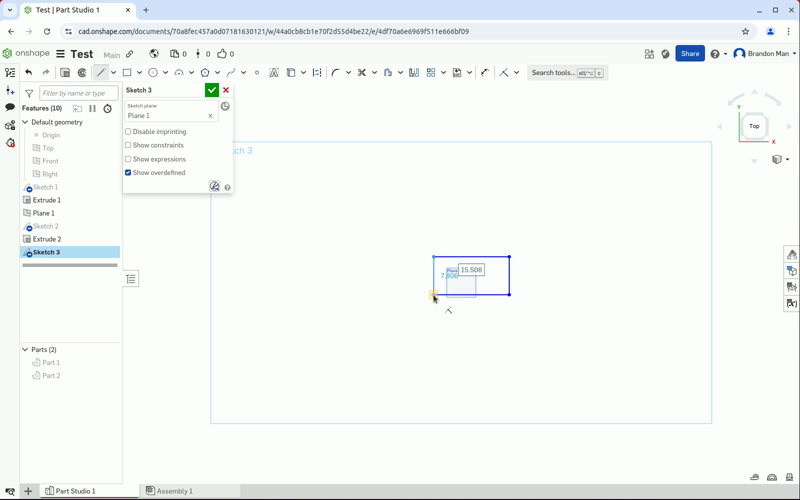
mouse_move(497, 258)
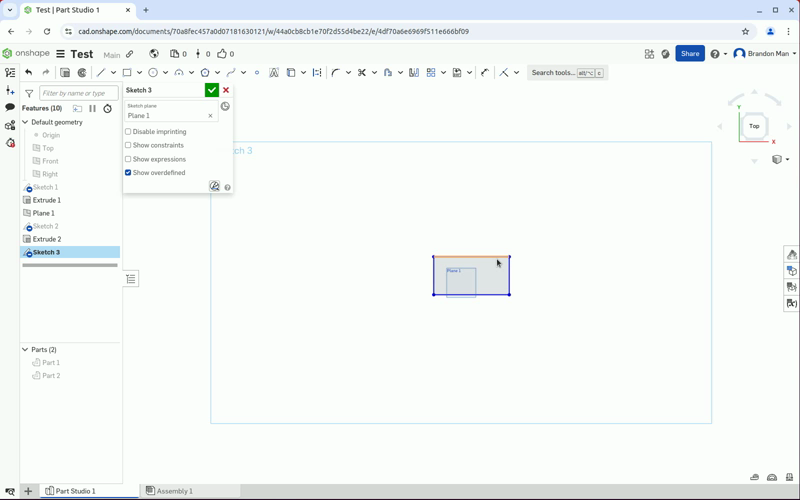
click(497, 258)
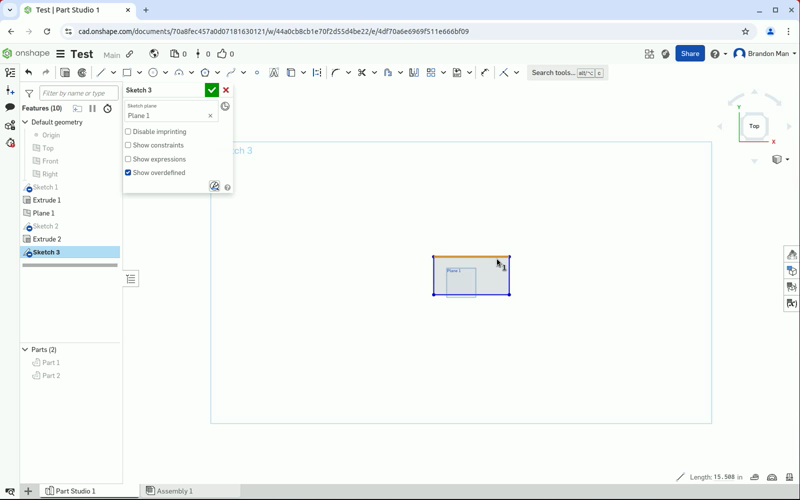
mouse_move(73, 352)
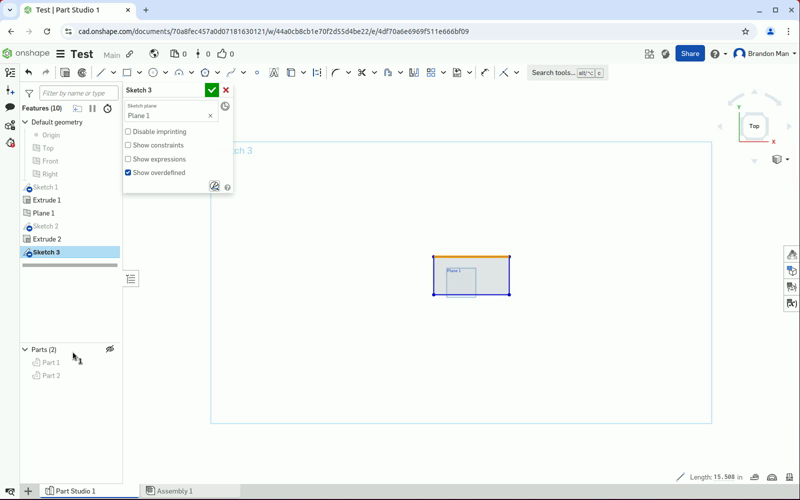
key(shift+y)
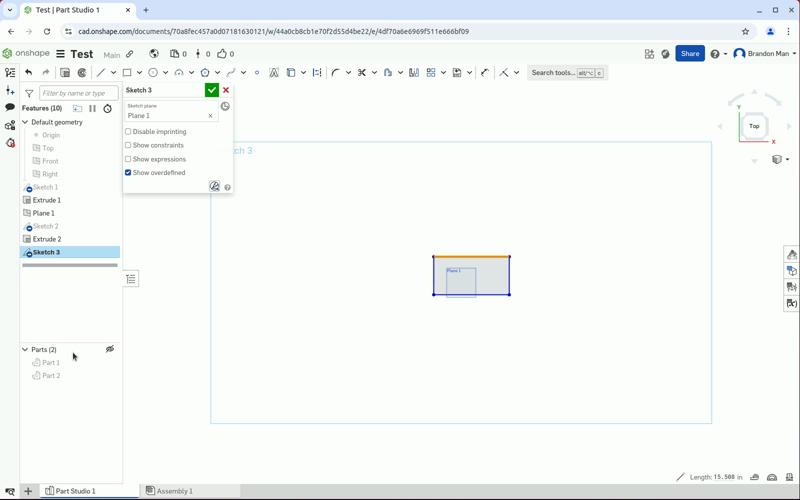
key(shift+e)
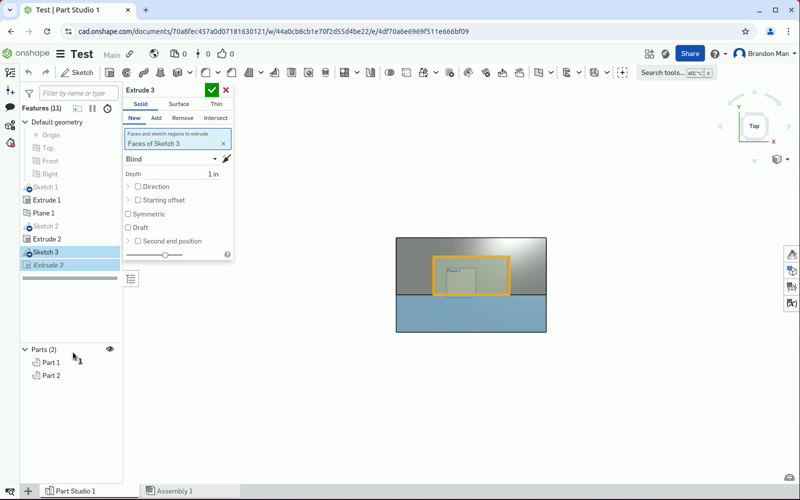
mouse_move(143, 106)
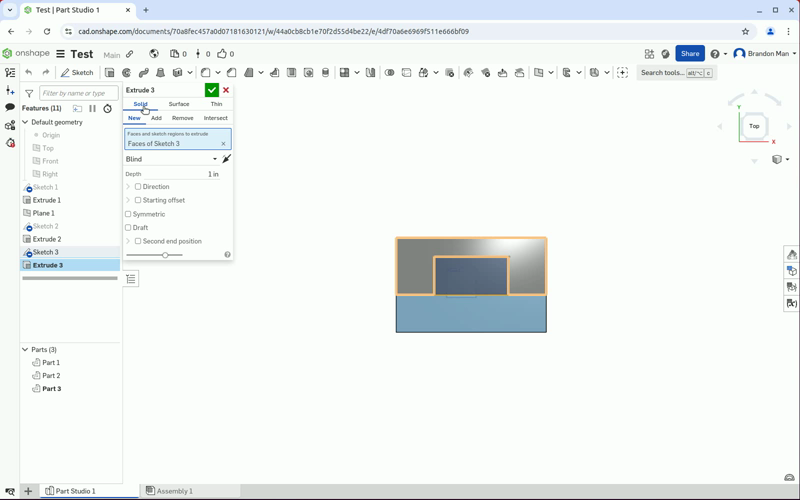
click(143, 106)
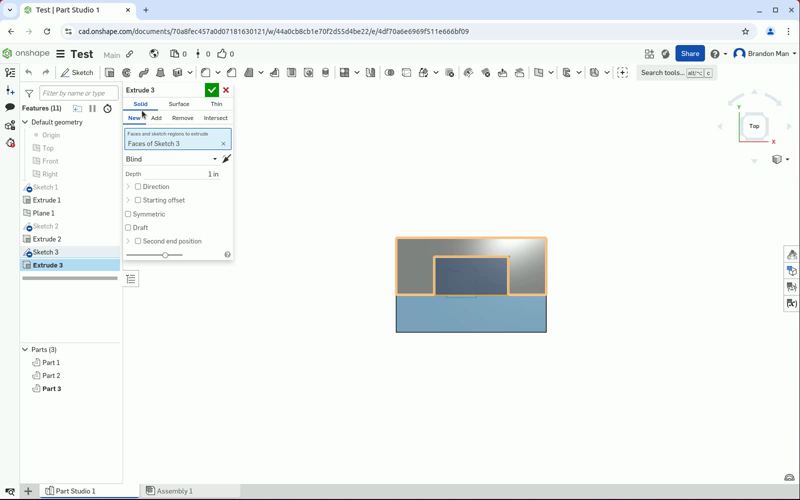
mouse_move(137, 120)
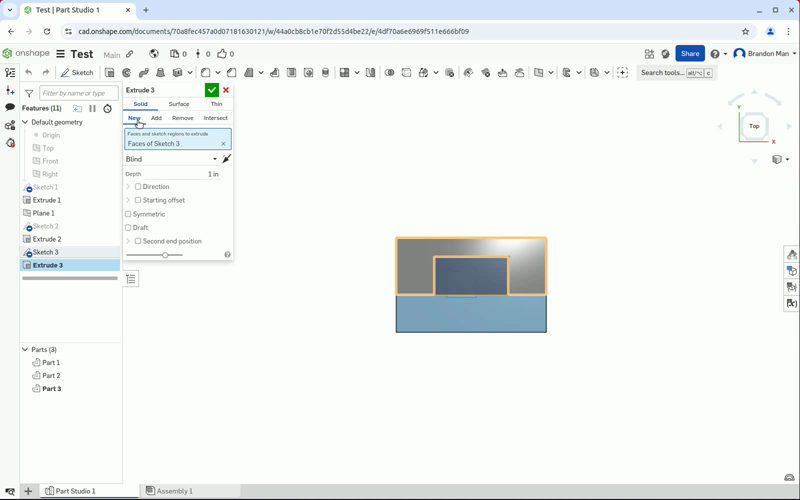
click(137, 120)
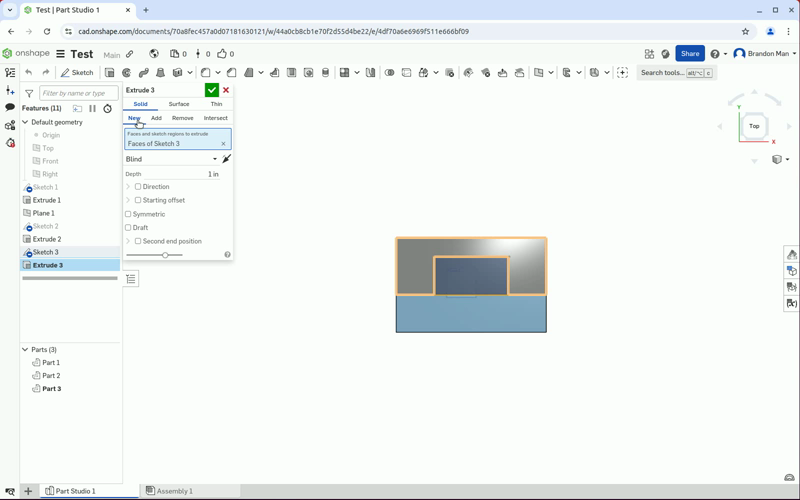
key(tab, 4)
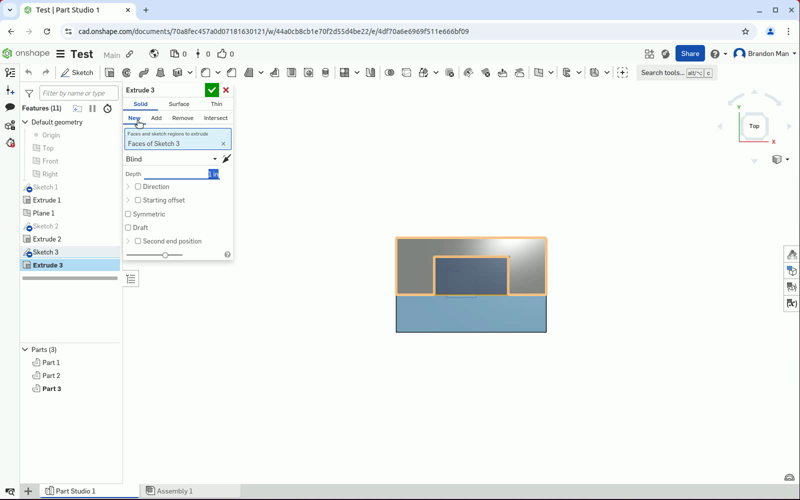
text(3.851)
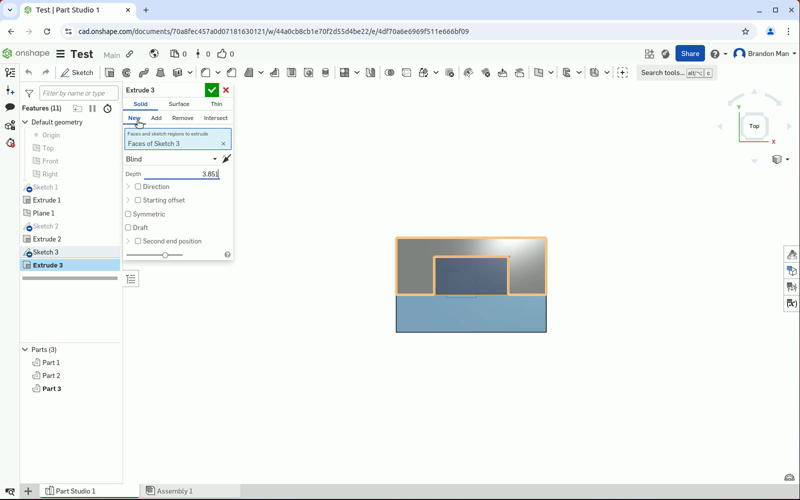
key(enter)
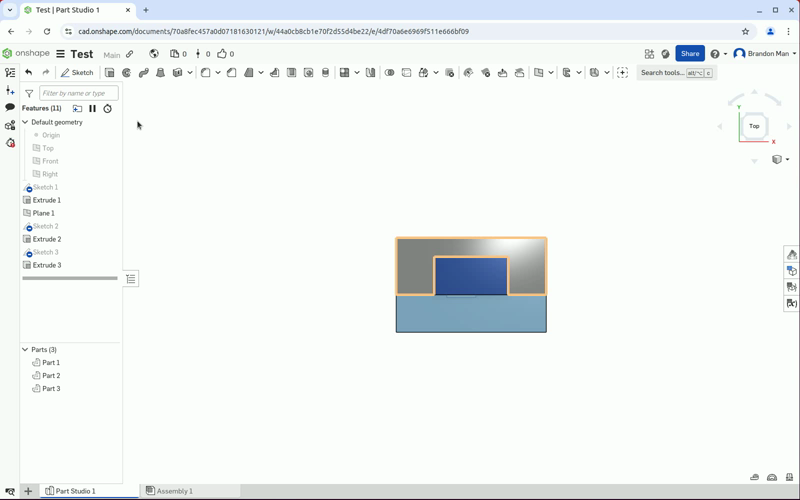
key(shift+h)
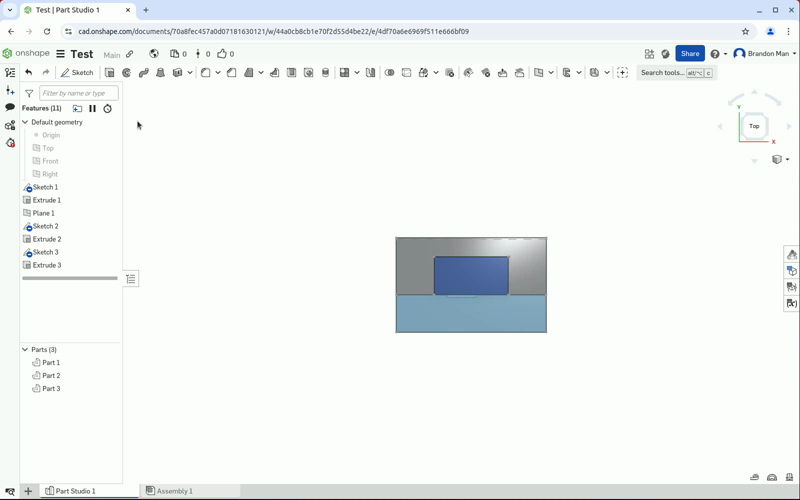
key(shift+h)
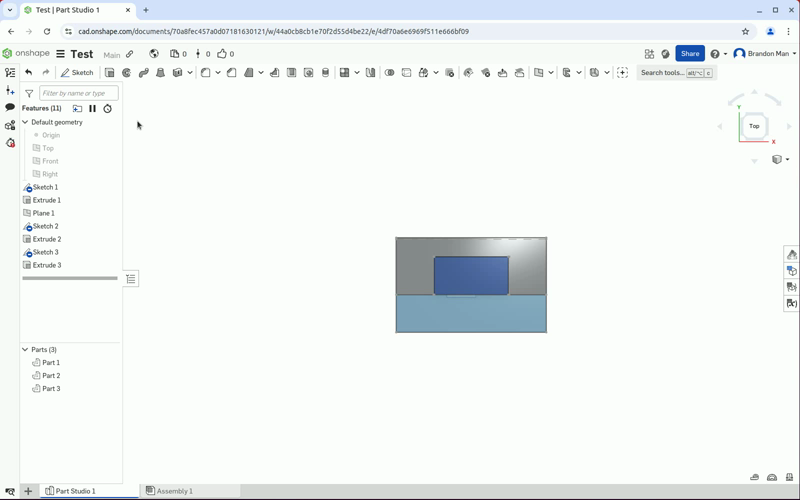
key(shift+7)
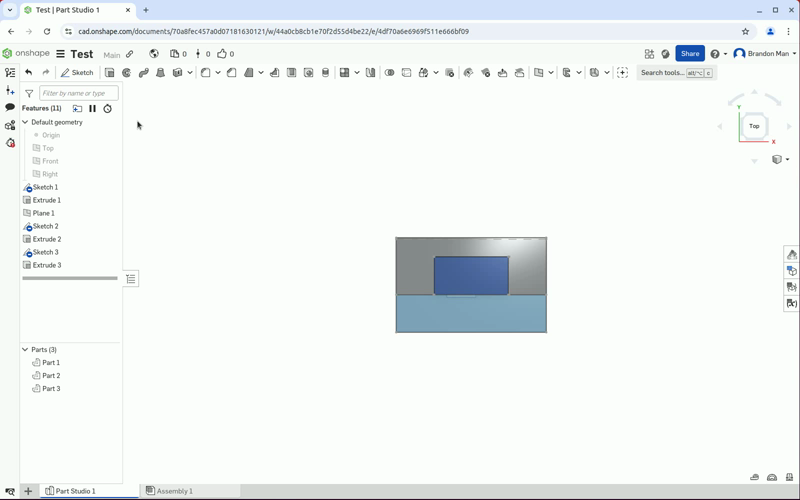
key(up, 3)
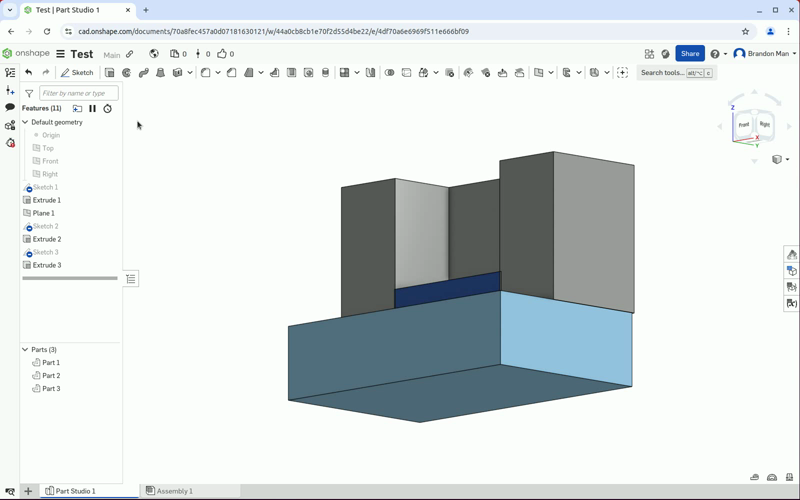
key(left, 3)
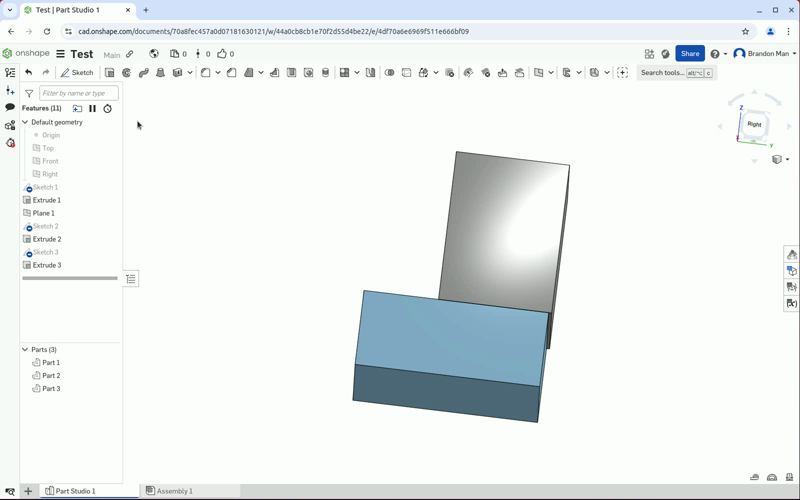
key(right, 3)
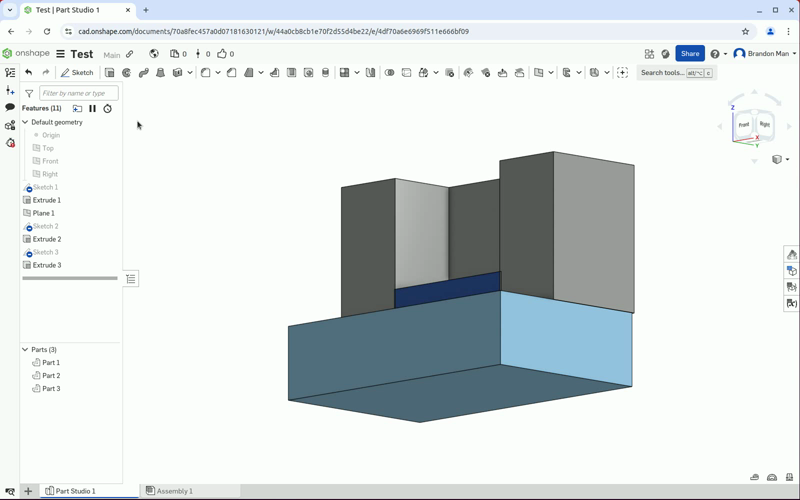
key(down, 3)
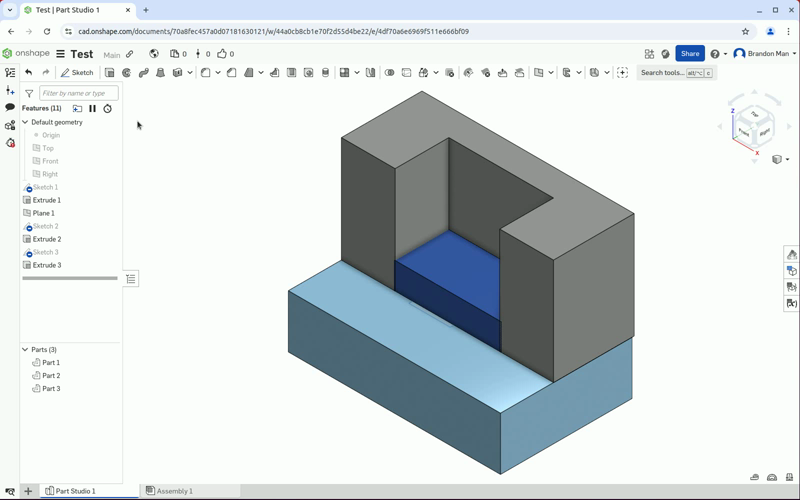
mouse_move(73, 189)
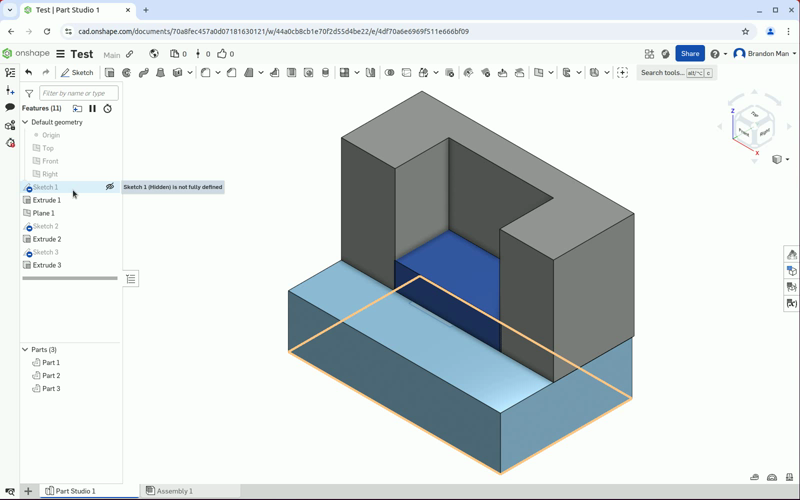
click(73, 189)